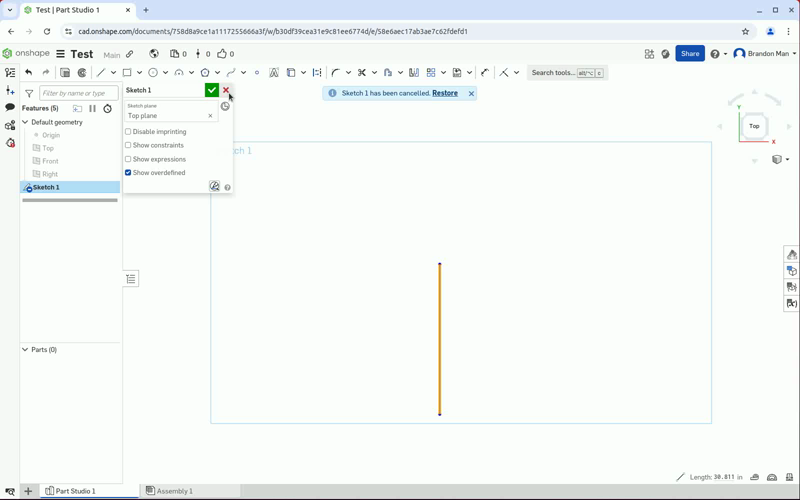
key(shift+h)
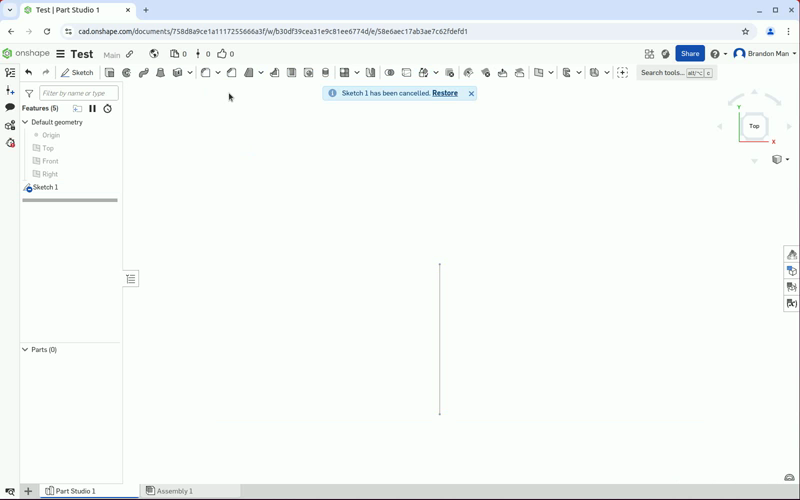
key(shift+s)
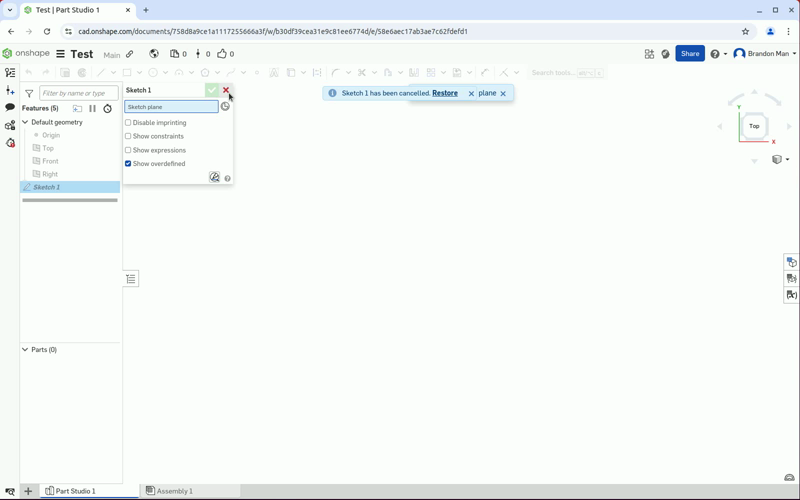
mouse_move(73, 150)
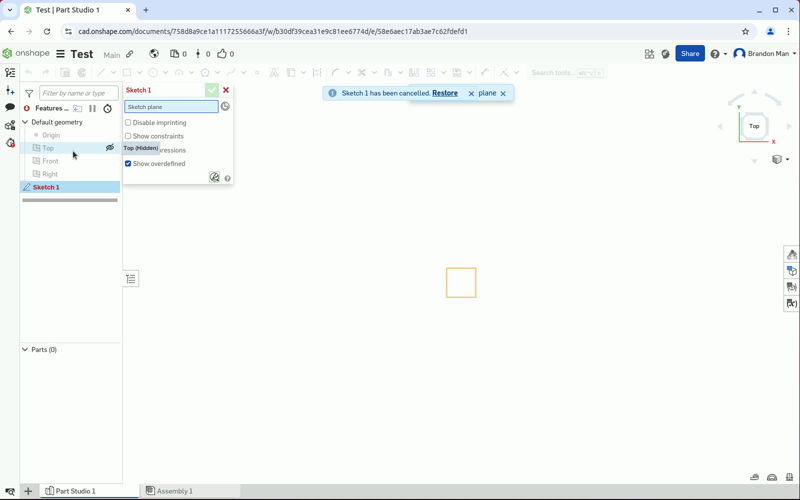
click(73, 150)
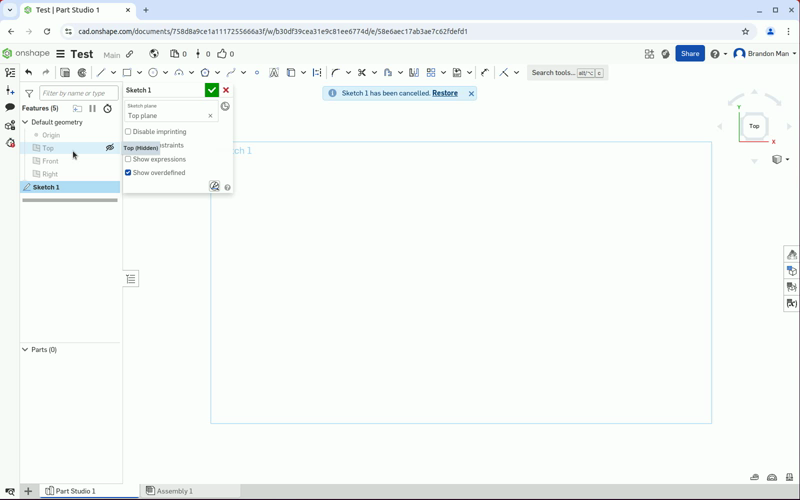
mouse_move(73, 352)
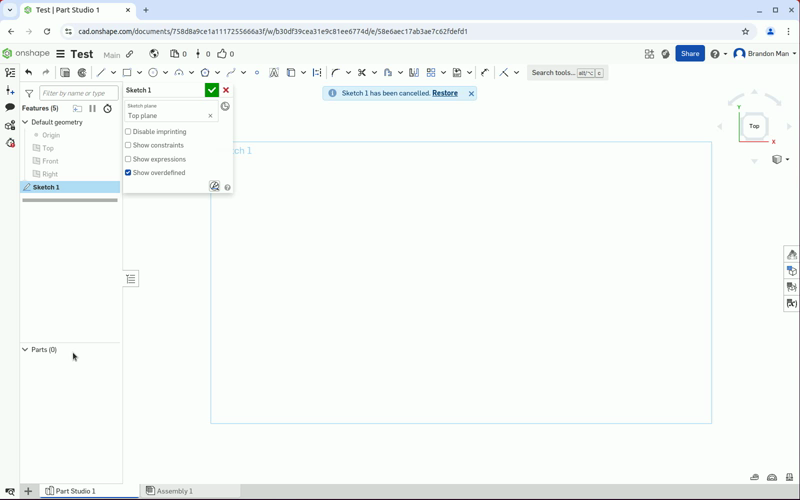
key(y)
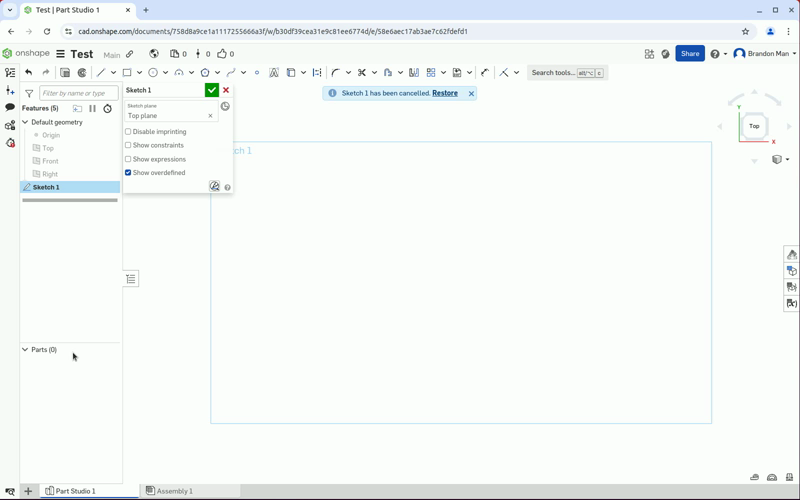
key(l)
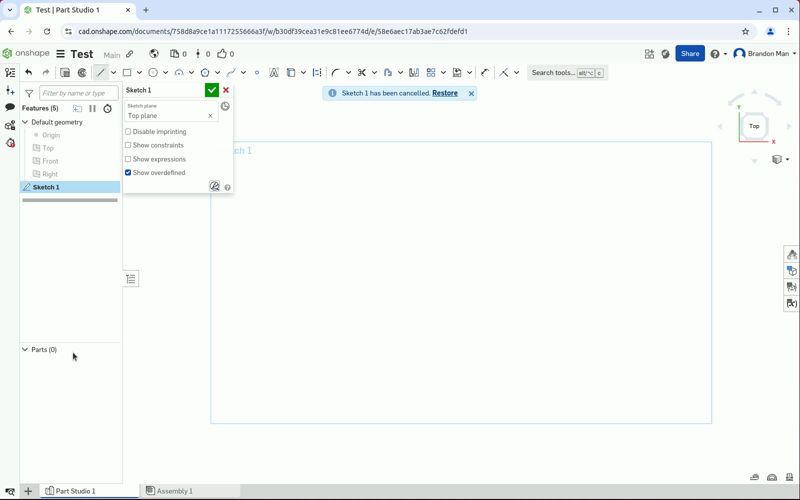
key_down(shift)
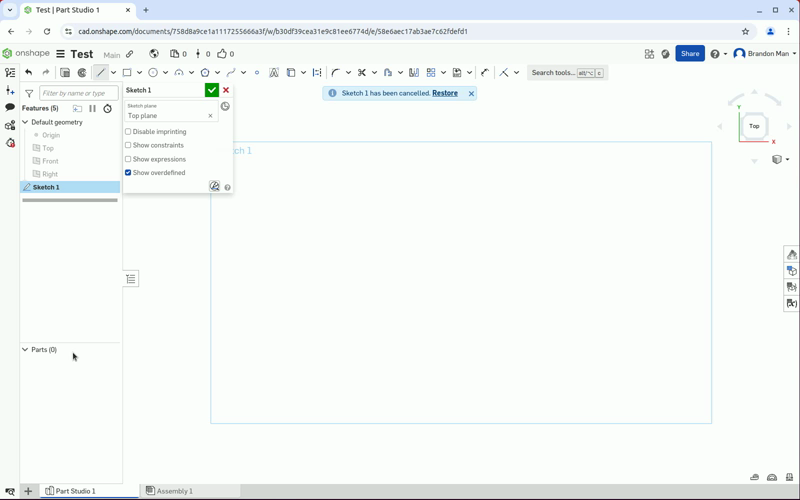
mouse_move(348, 197)
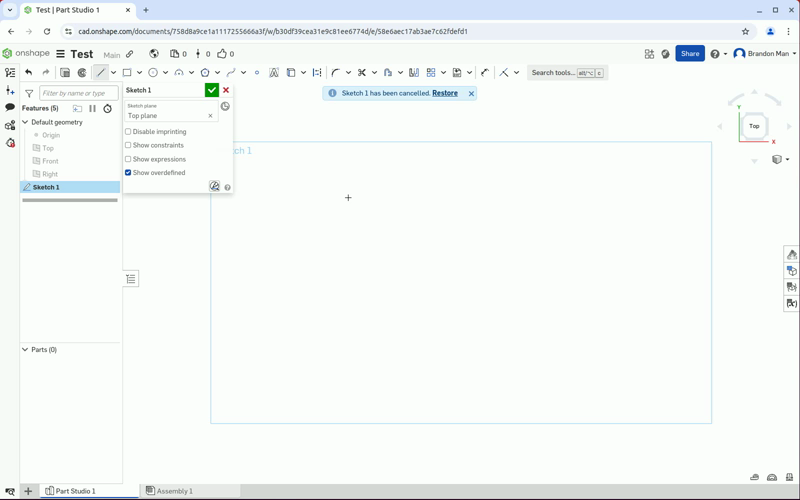
click(348, 197)
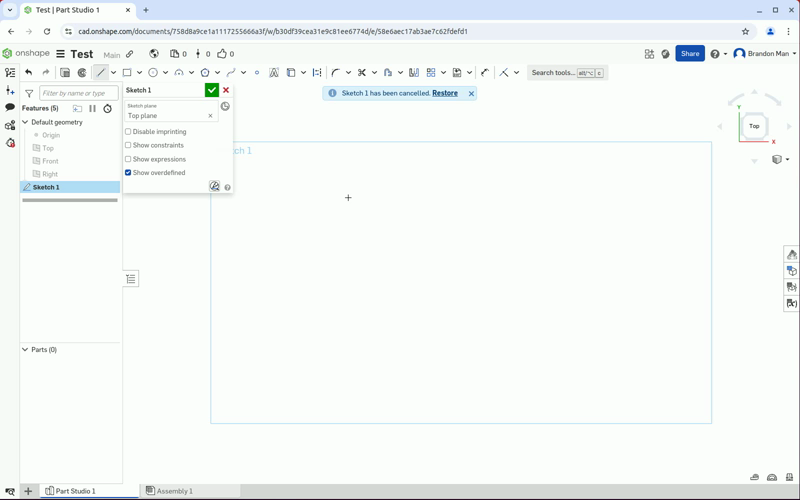
key_up(shift)
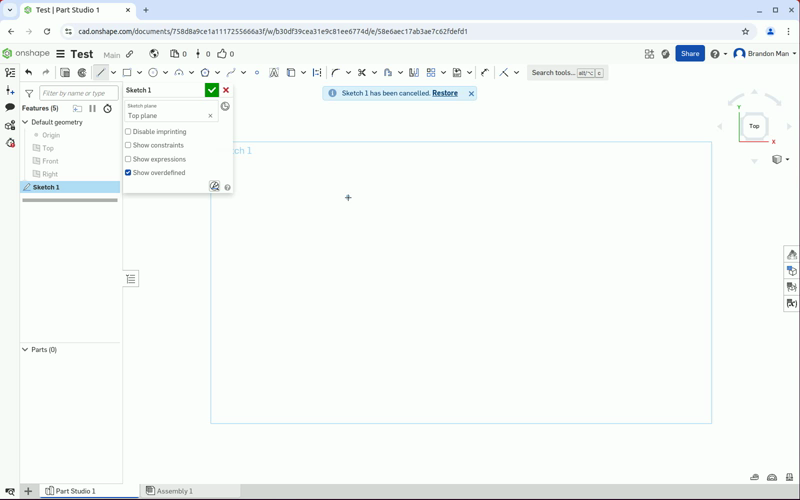
key_down(shift)
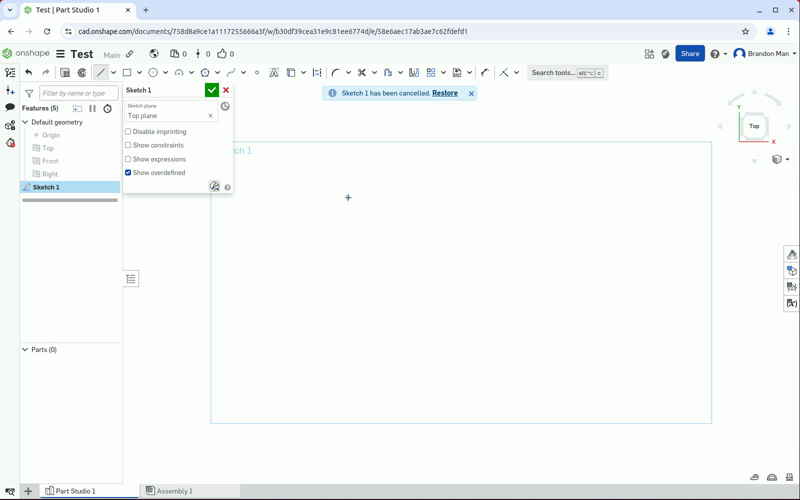
mouse_move(420, 282)
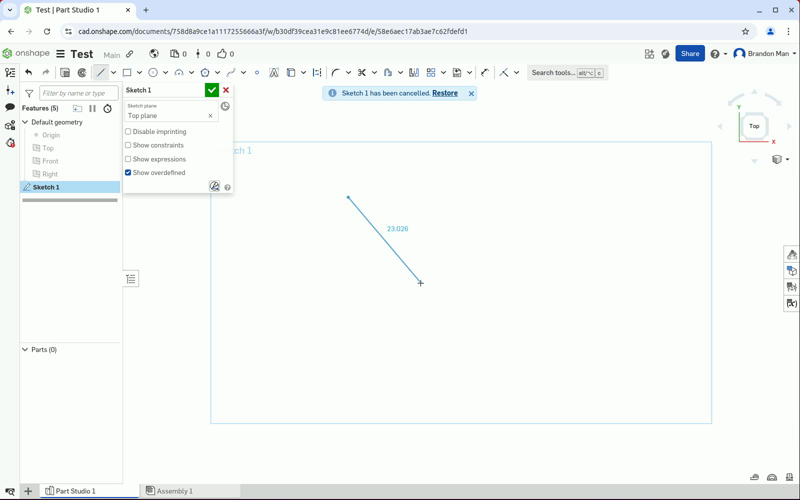
click(420, 282)
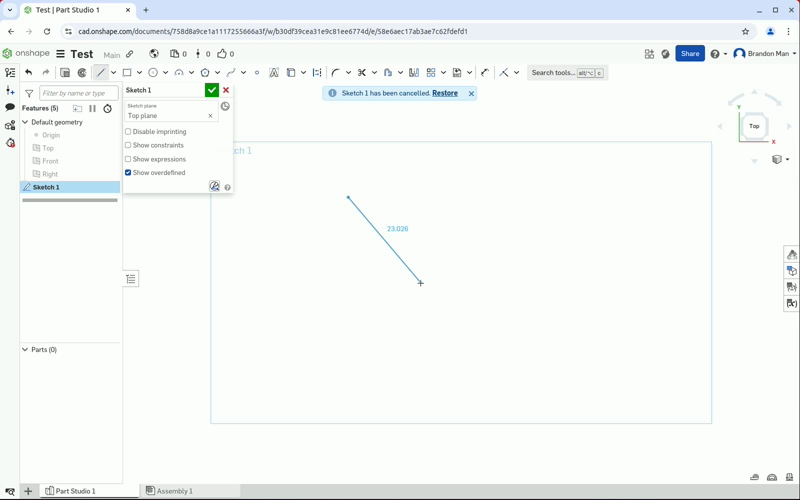
key_up(shift)
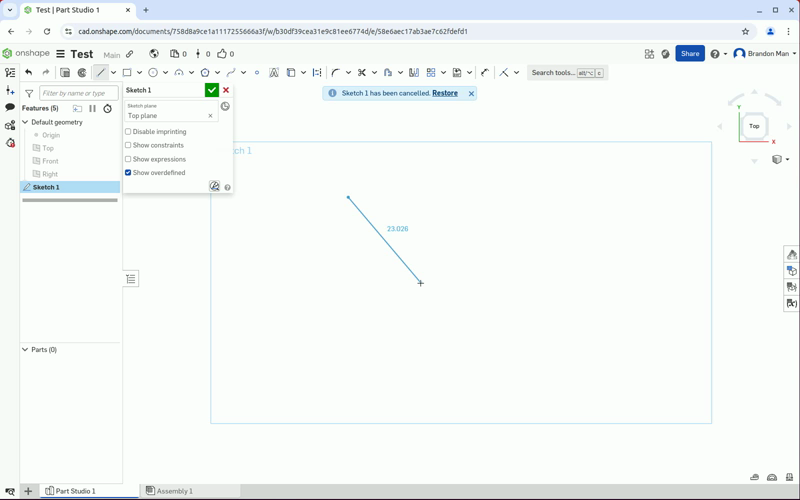
key_down(shift)
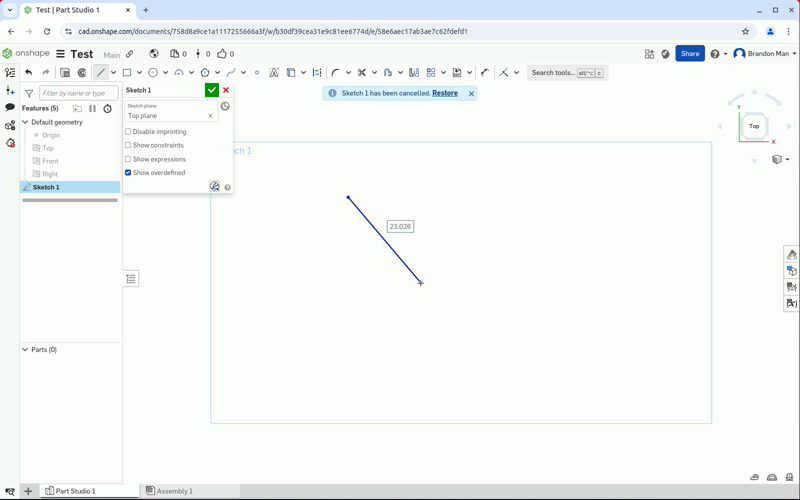
mouse_move(450, 282)
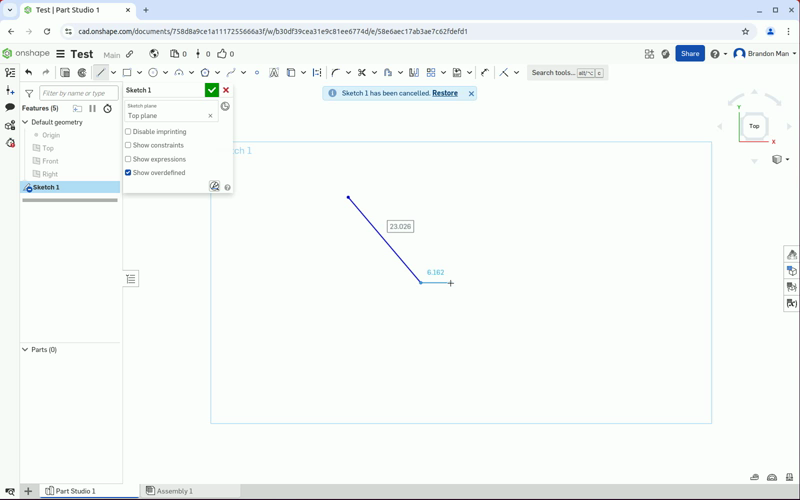
mouse_move(460, 282)
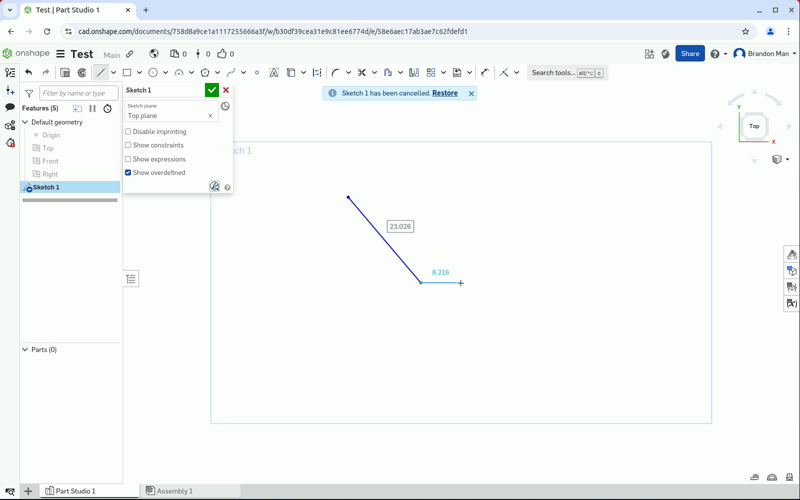
click(460, 282)
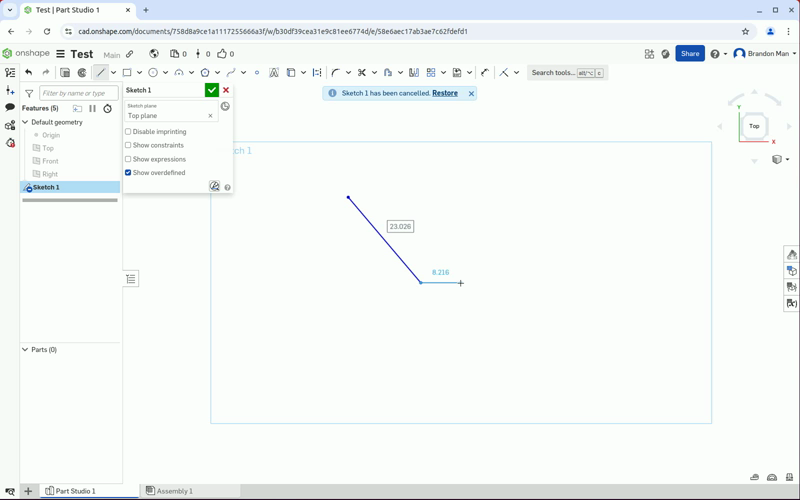
key_up(shift)
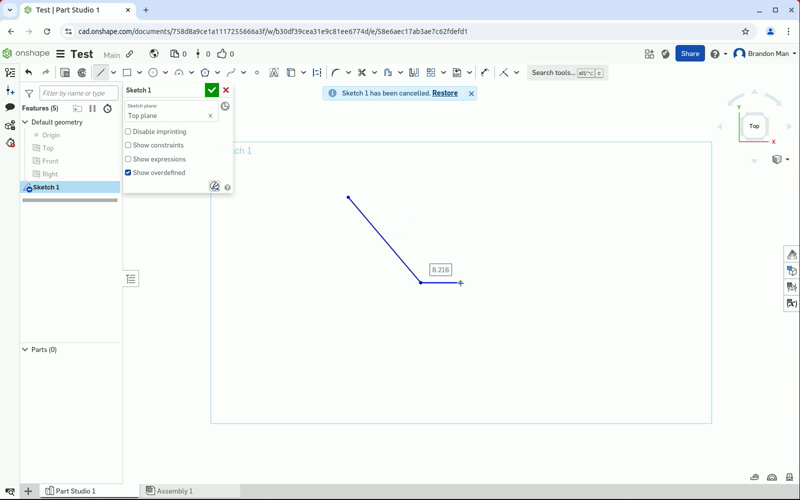
key_down(shift)
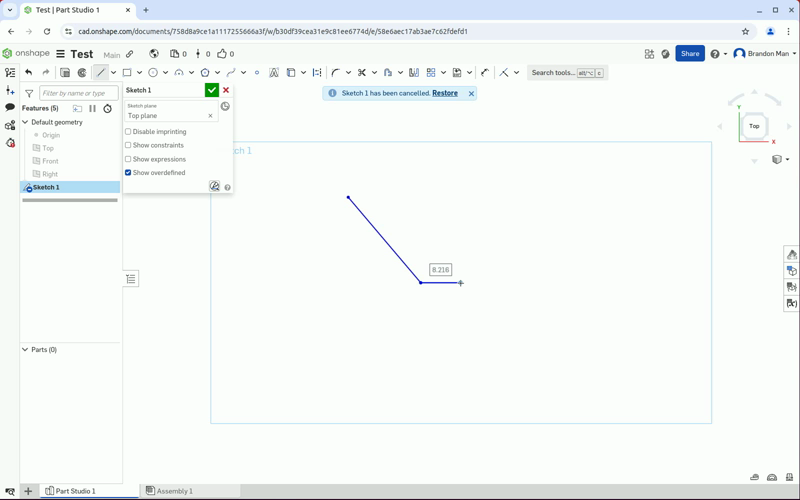
mouse_move(490, 282)
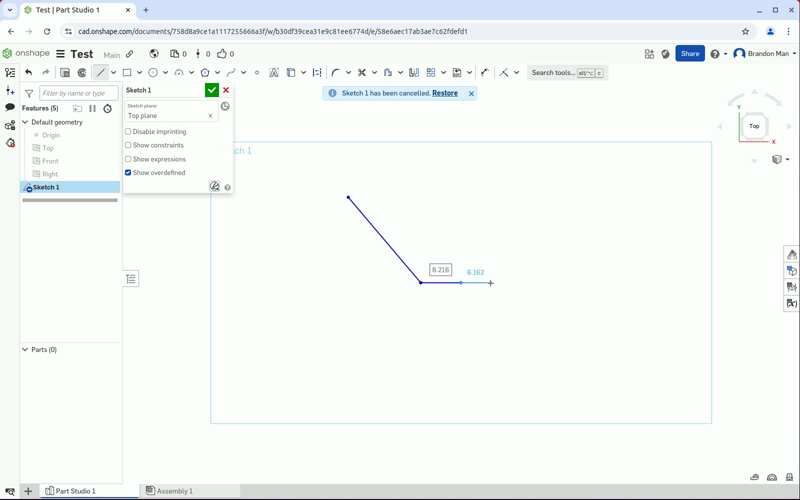
mouse_move(460, 272)
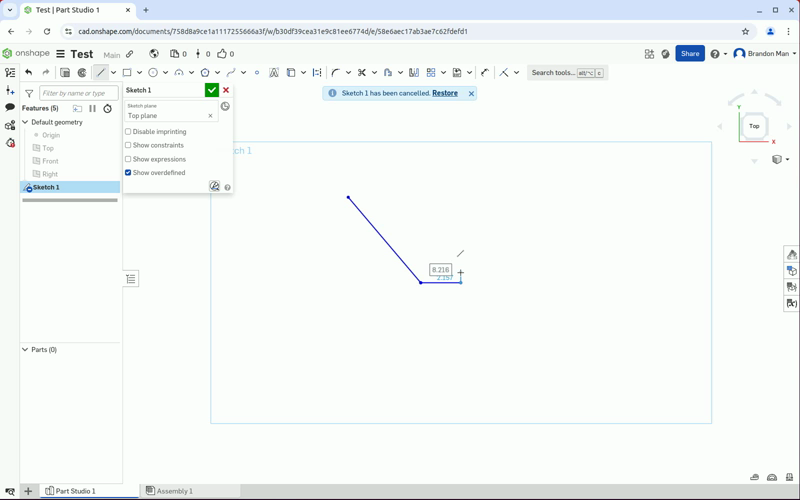
click(460, 272)
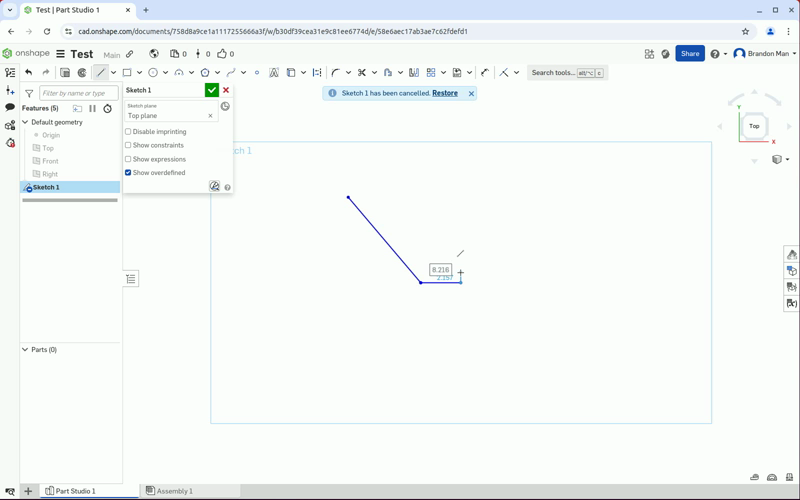
key_up(shift)
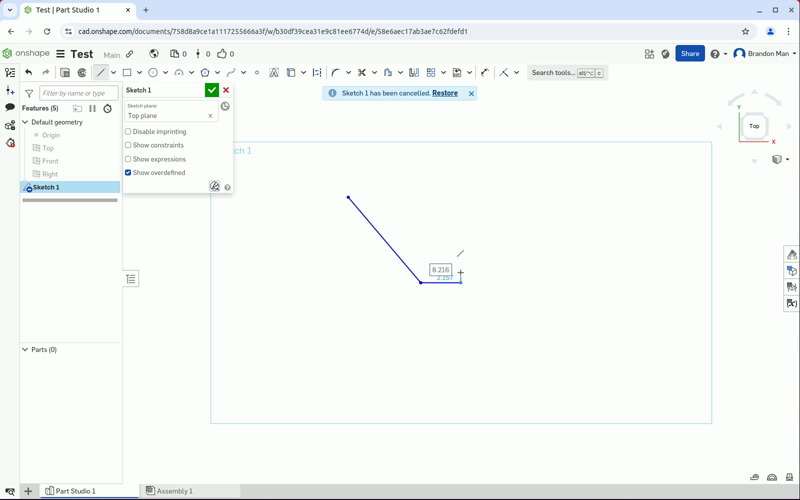
key_down(shift)
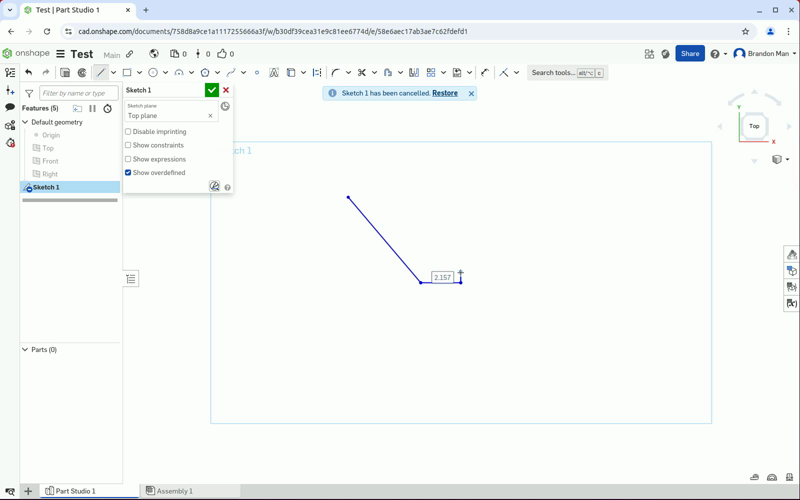
mouse_move(490, 272)
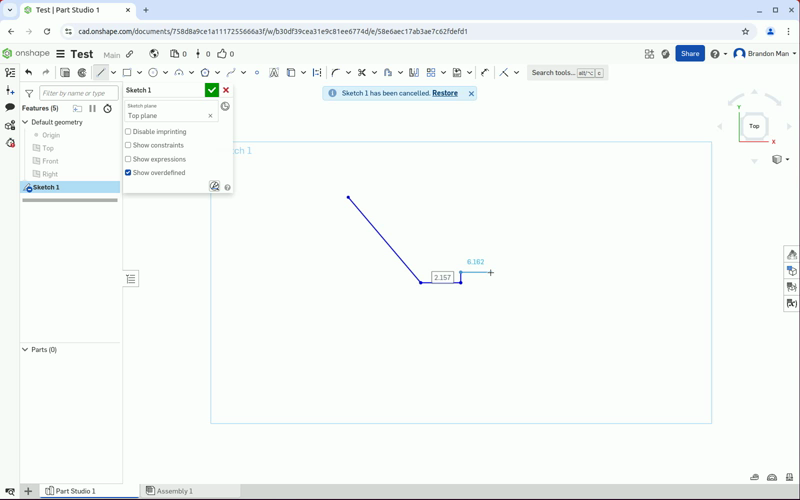
mouse_move(425, 272)
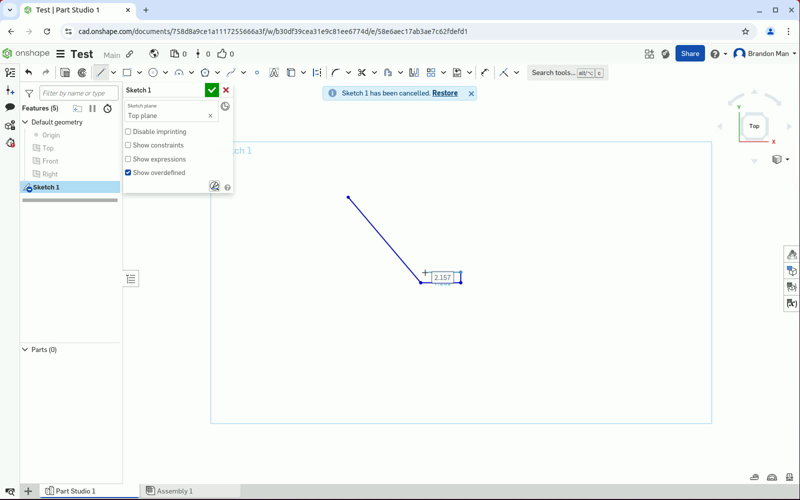
click(425, 272)
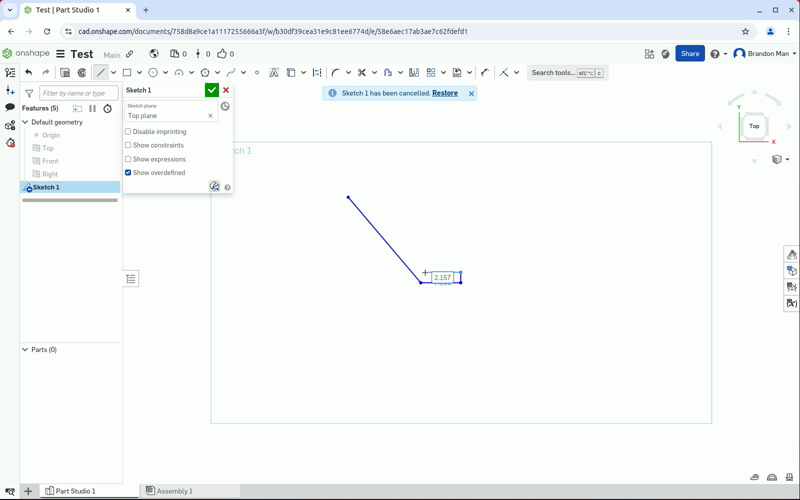
key_up(shift)
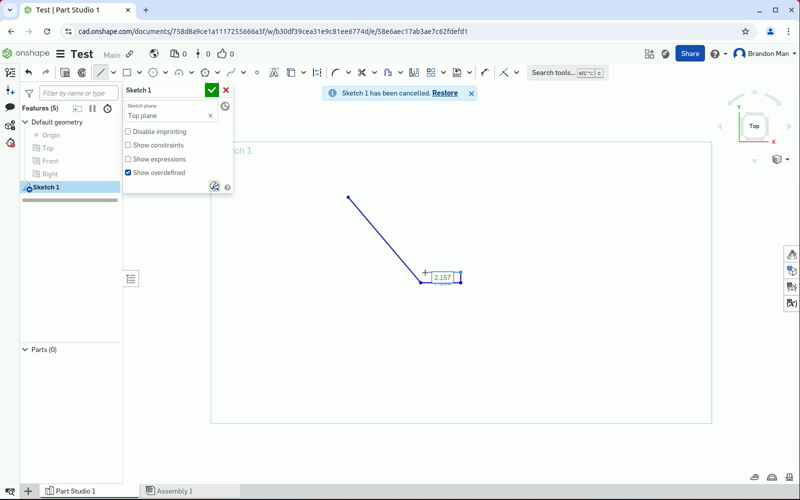
key_down(shift)
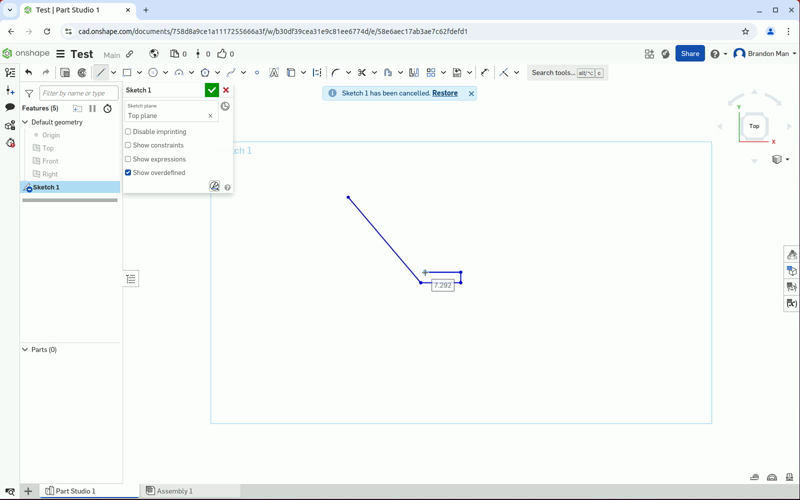
mouse_move(356, 190)
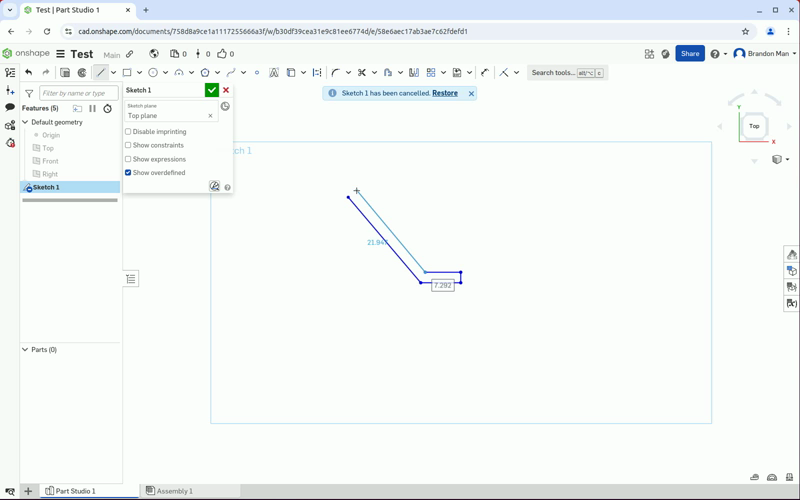
click(356, 190)
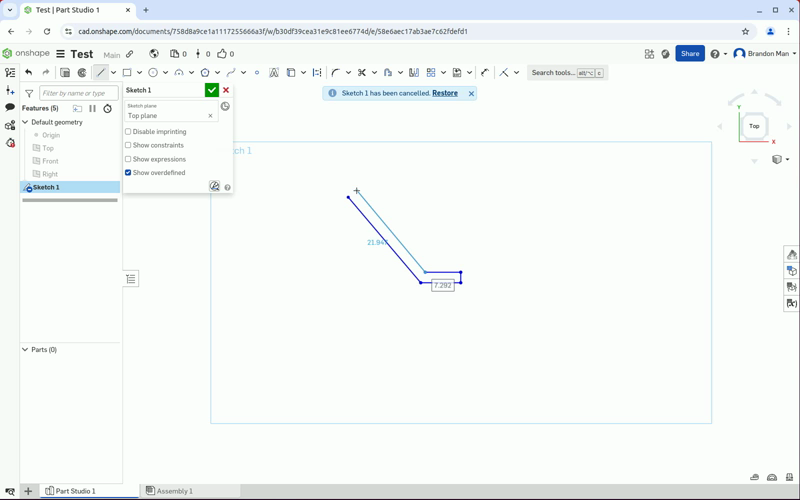
key_up(shift)
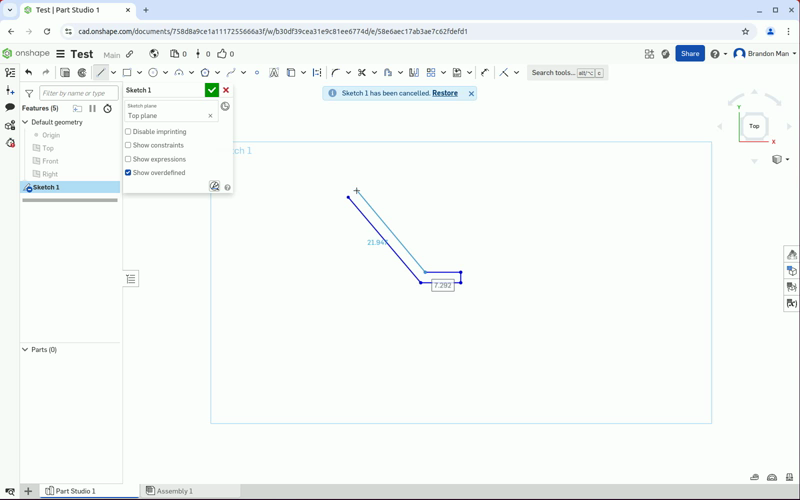
mouse_move(386, 190)
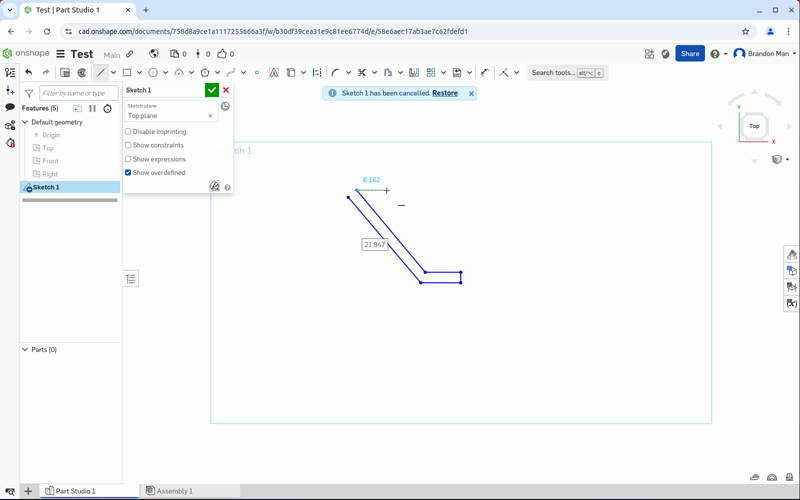
key_down(shift)
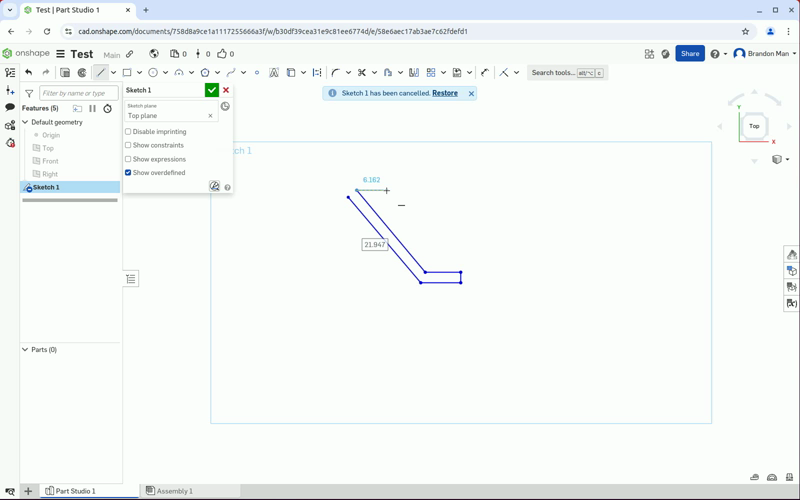
mouse_move(348, 197)
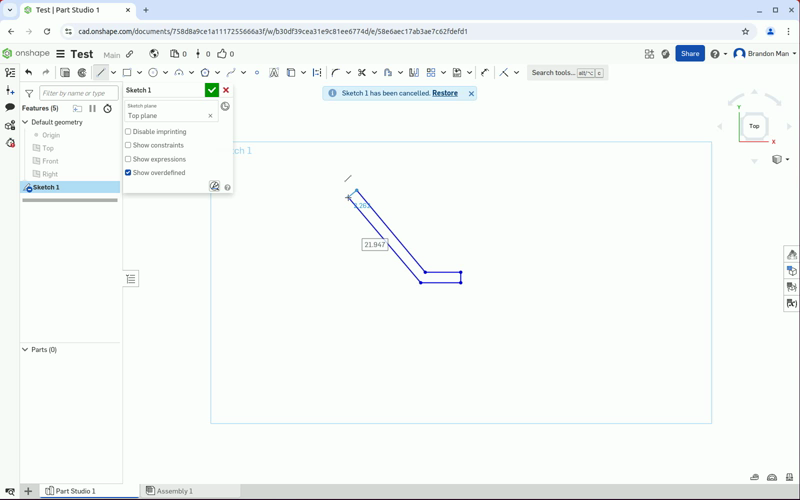
key_up(shift)
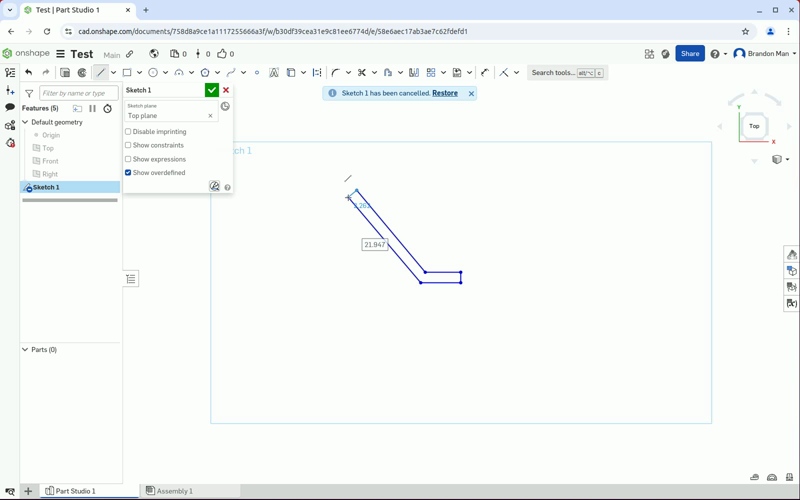
click(348, 197)
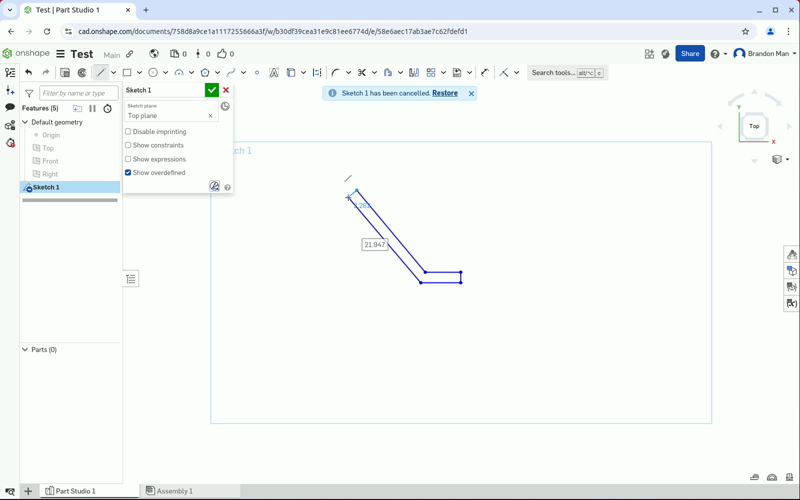
key(esc)
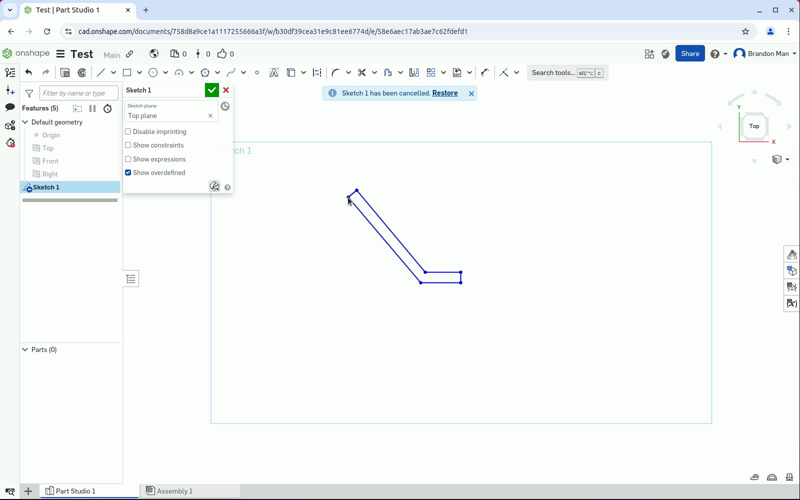
mouse_move(381, 227)
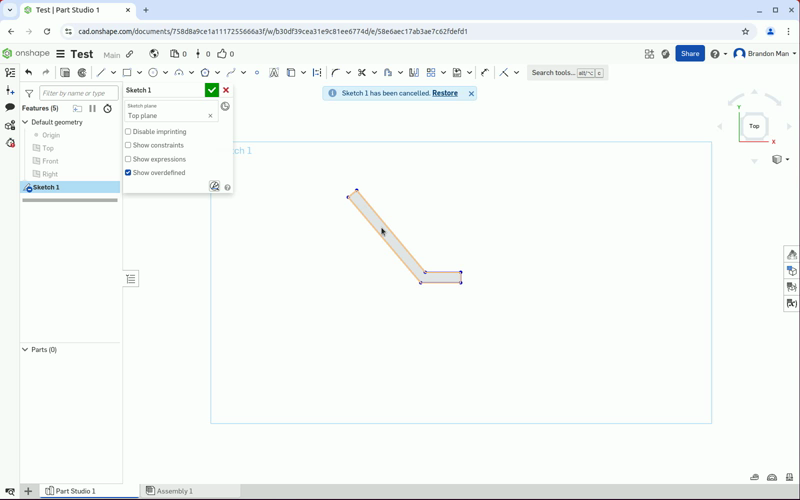
scroll(6)
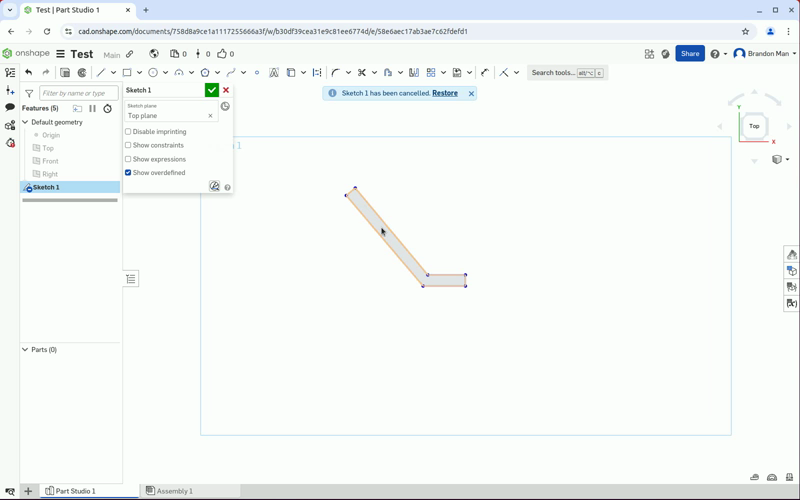
scroll(6)
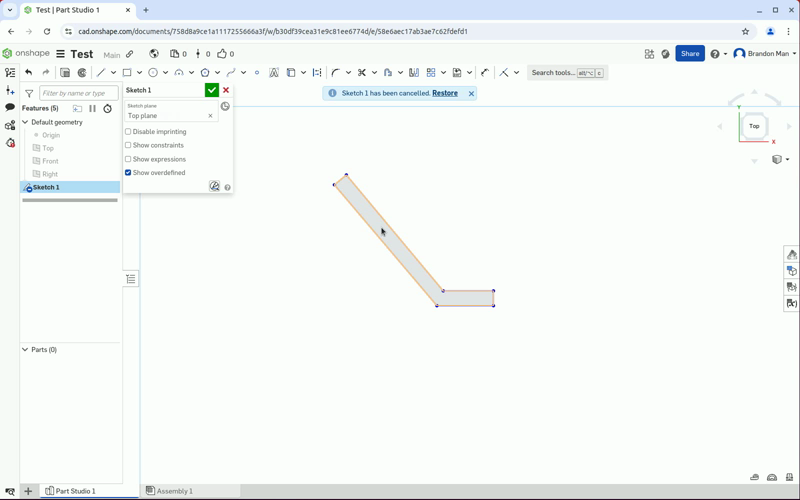
scroll(6)
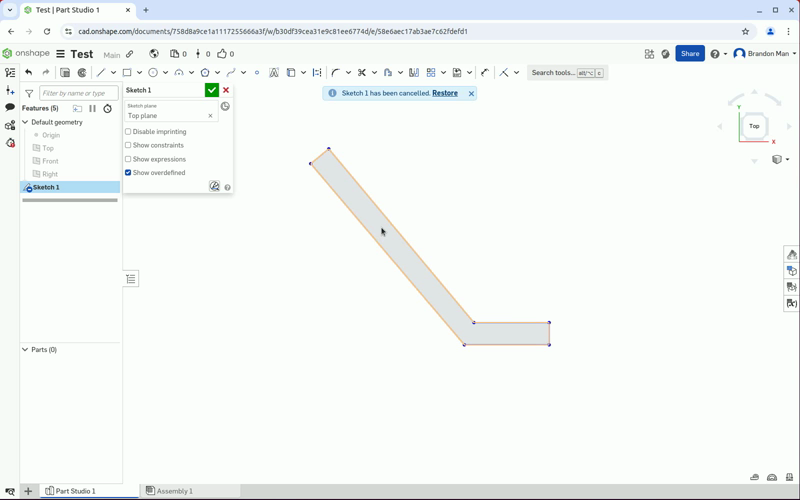
scroll(6)
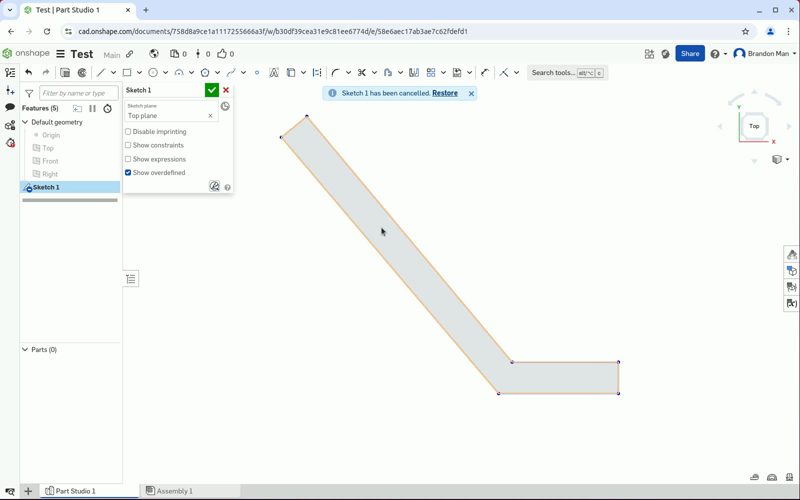
scroll(6)
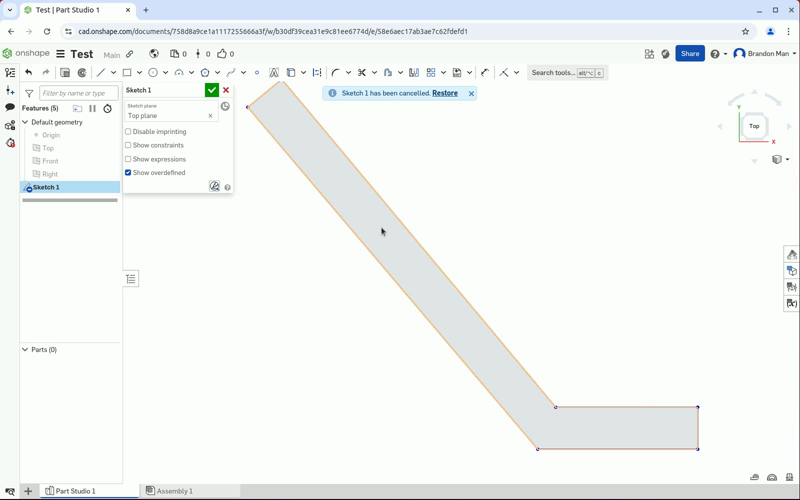
scroll(6)
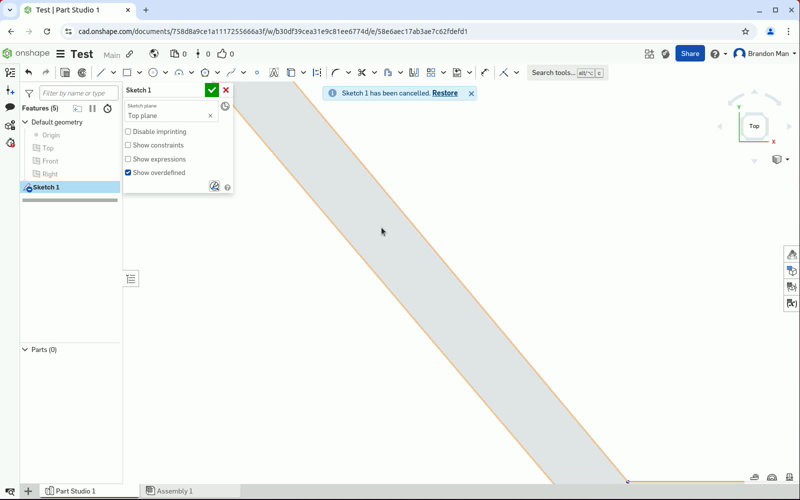
scroll(6)
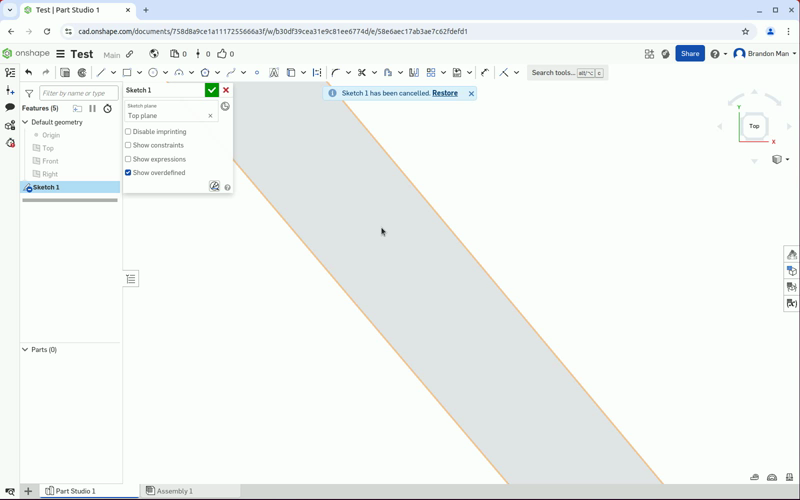
click(381, 227)
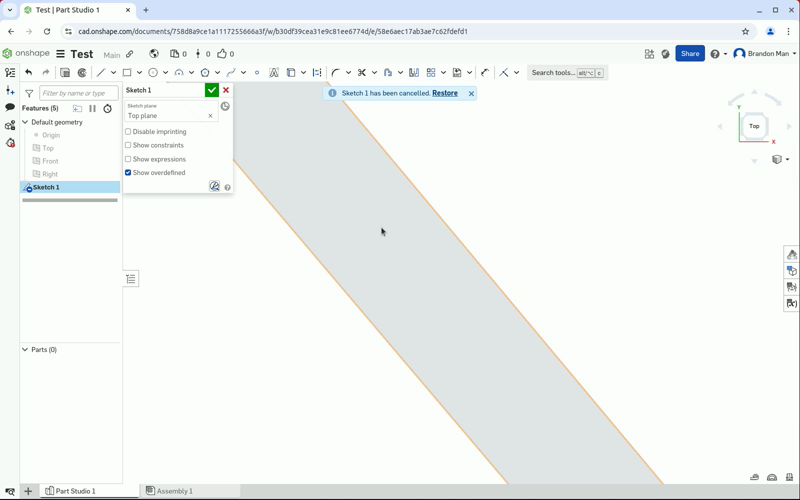
scroll(-6)
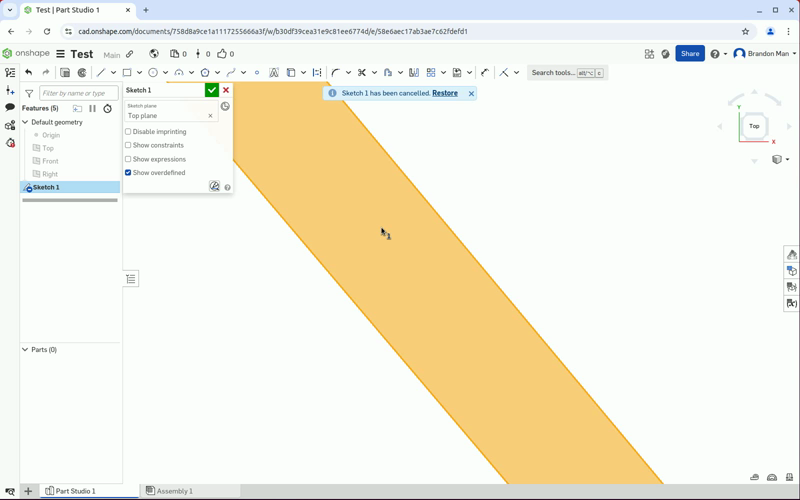
scroll(-6)
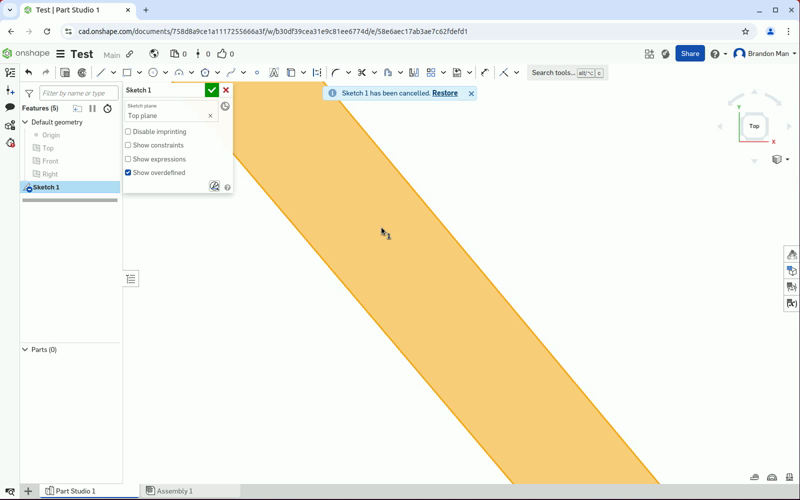
scroll(-6)
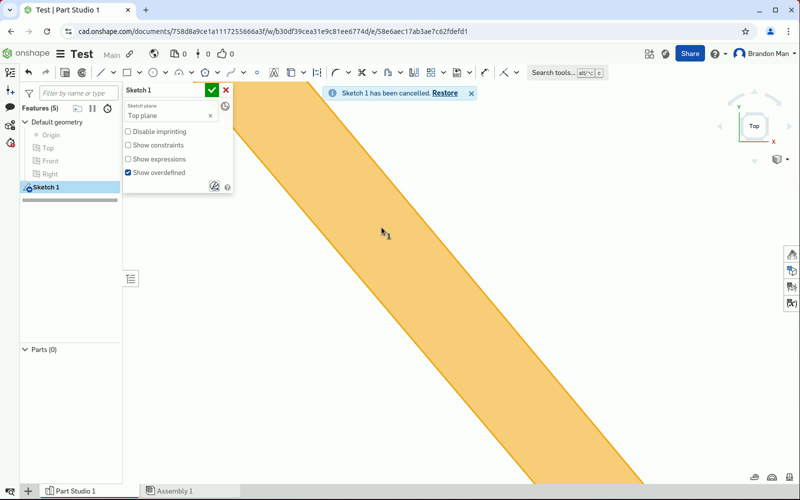
scroll(-6)
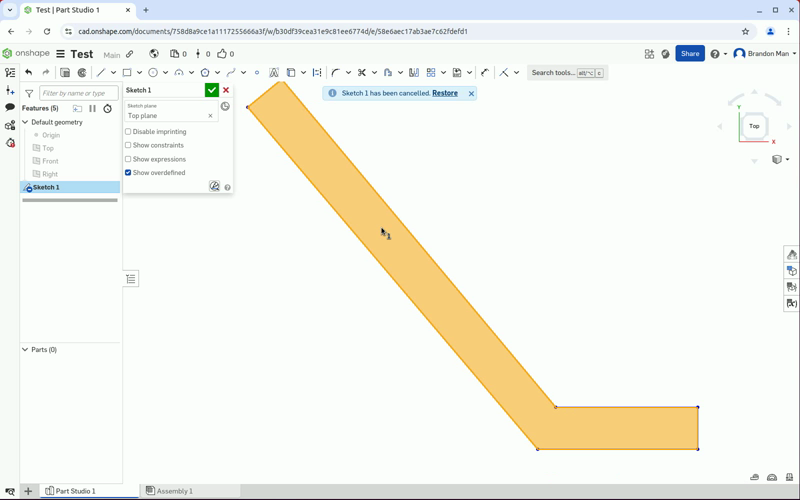
scroll(-6)
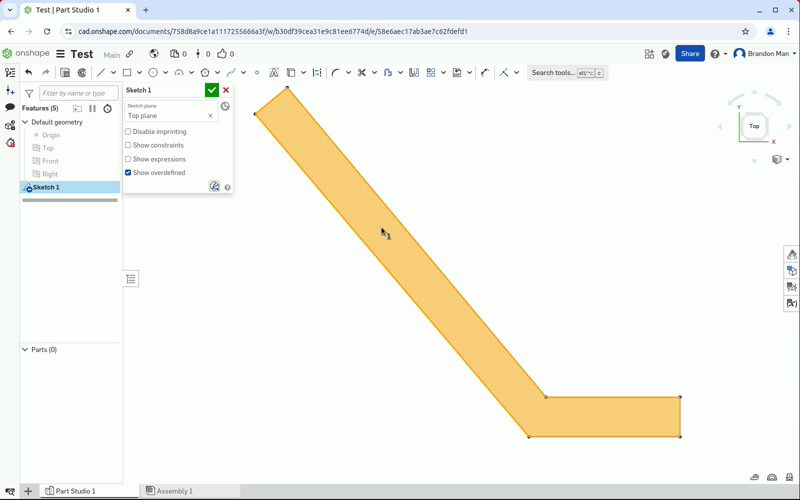
scroll(-6)
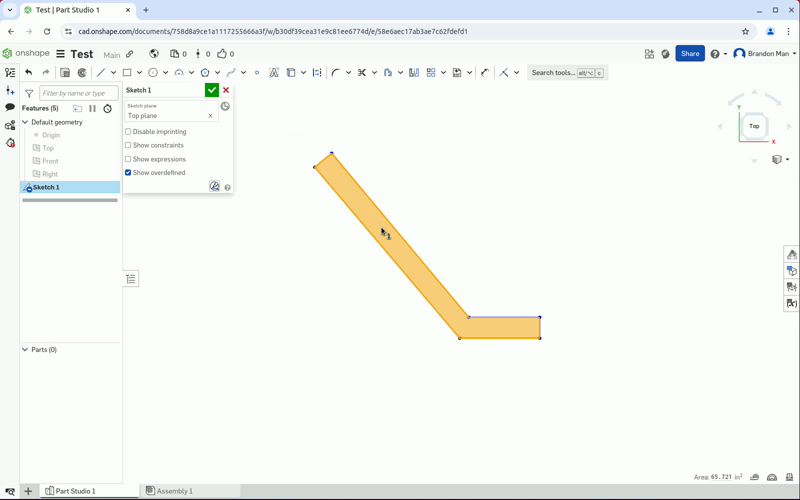
scroll(-6)
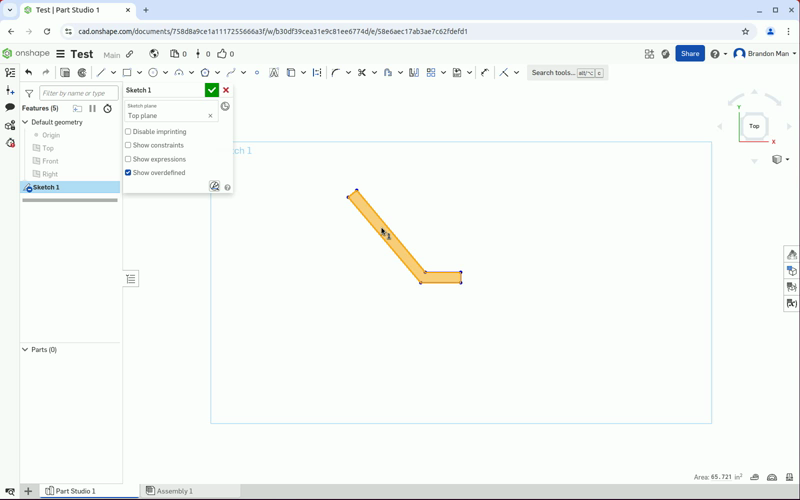
mouse_move(73, 352)
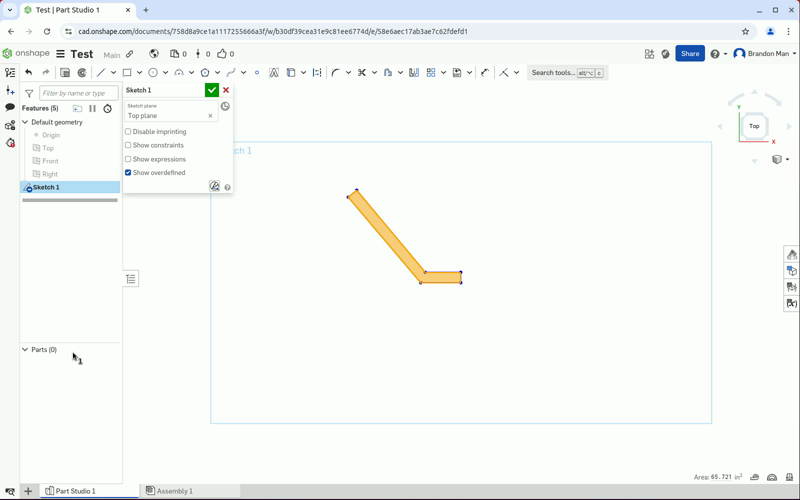
key(shift+y)
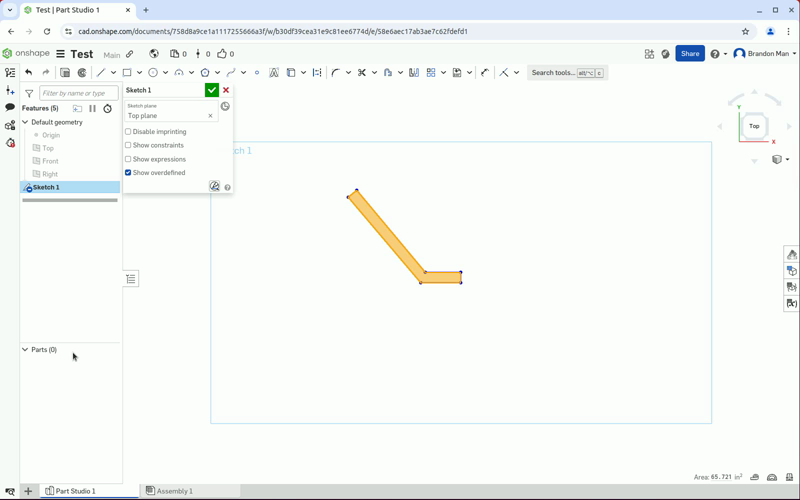
key(shift+e)
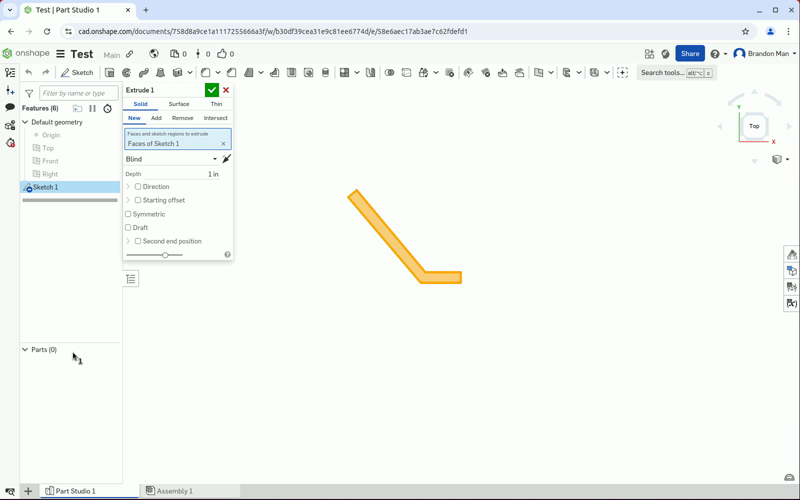
mouse_move(143, 106)
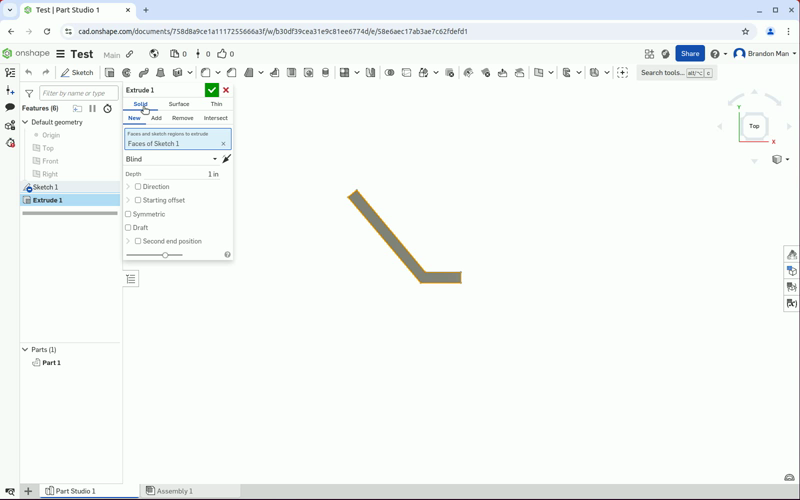
click(143, 106)
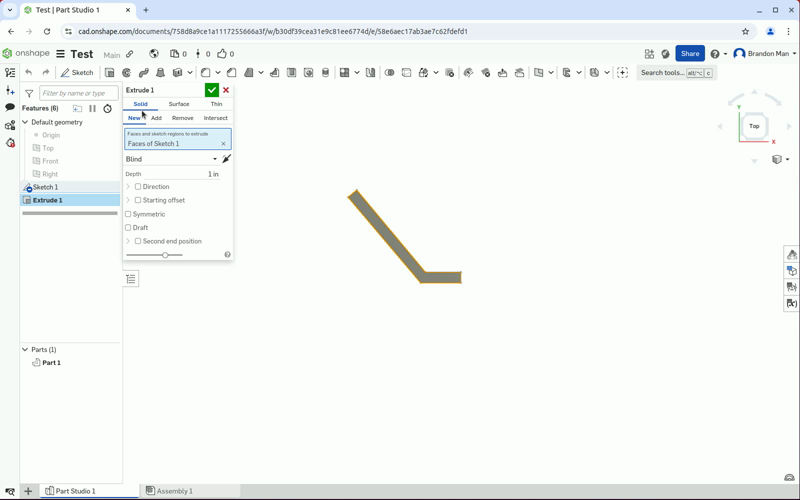
mouse_move(137, 120)
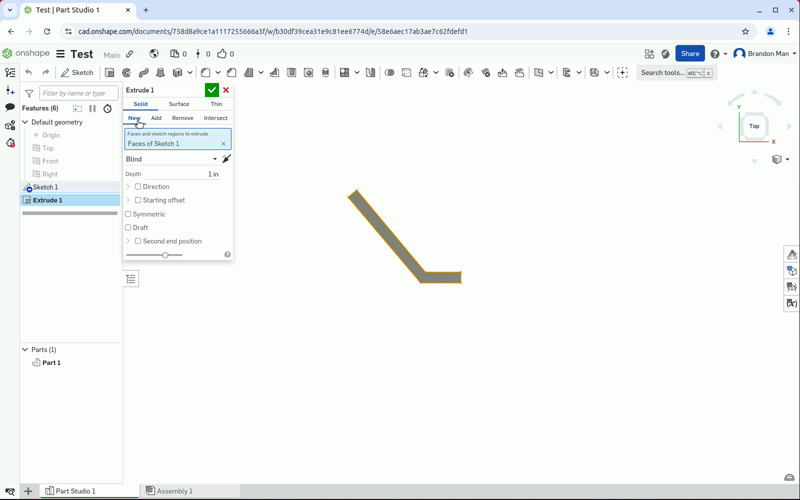
click(137, 120)
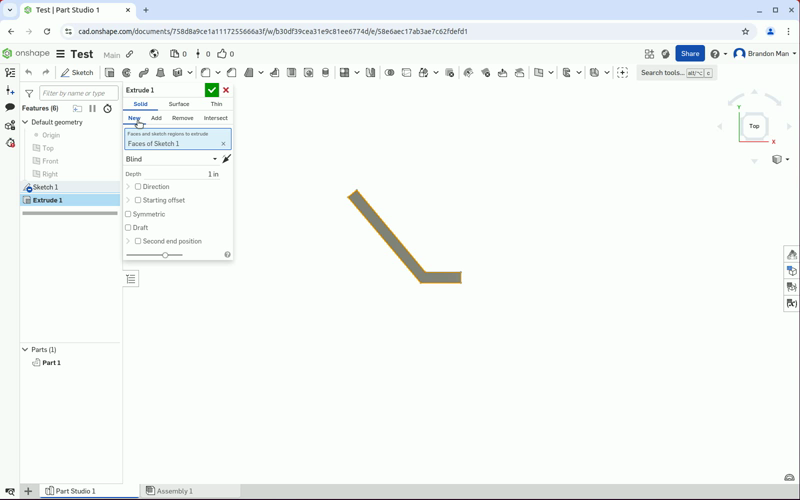
key(tab, 4)
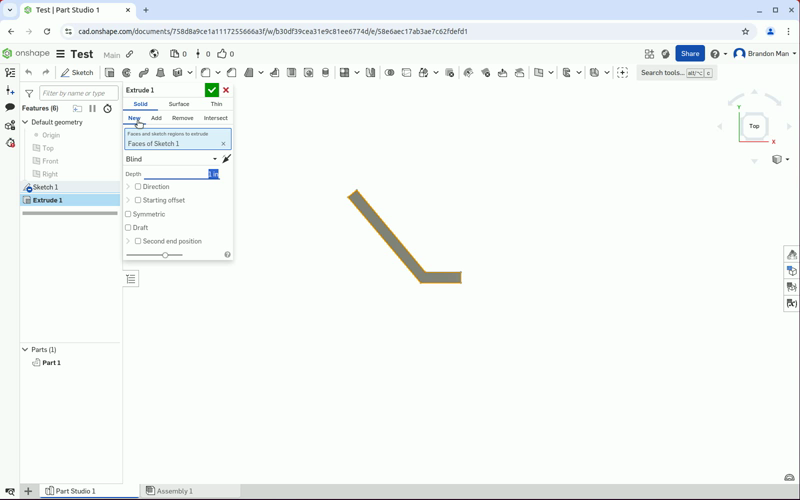
text(7.221)
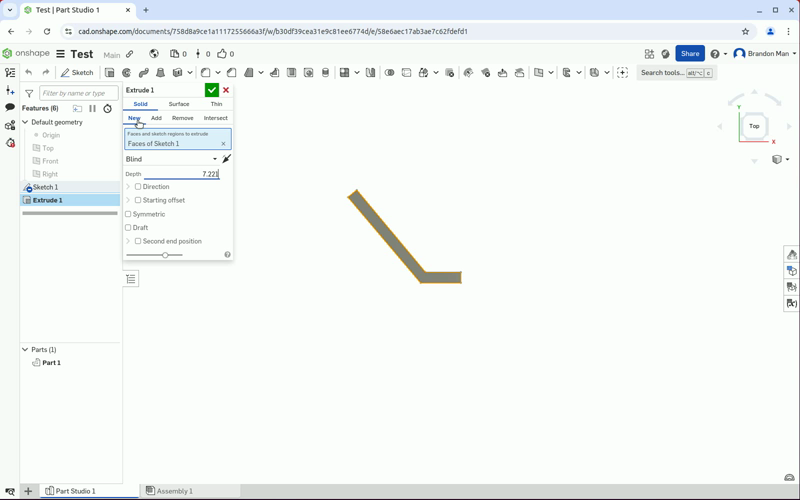
key(enter)
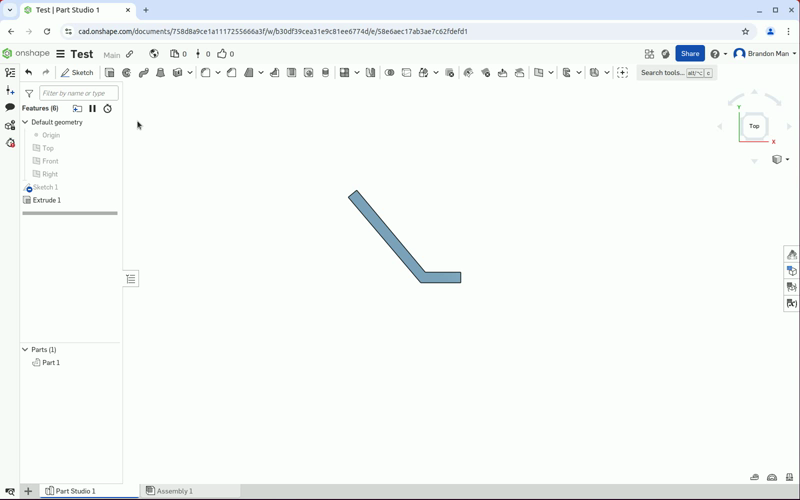
key(shift+h)
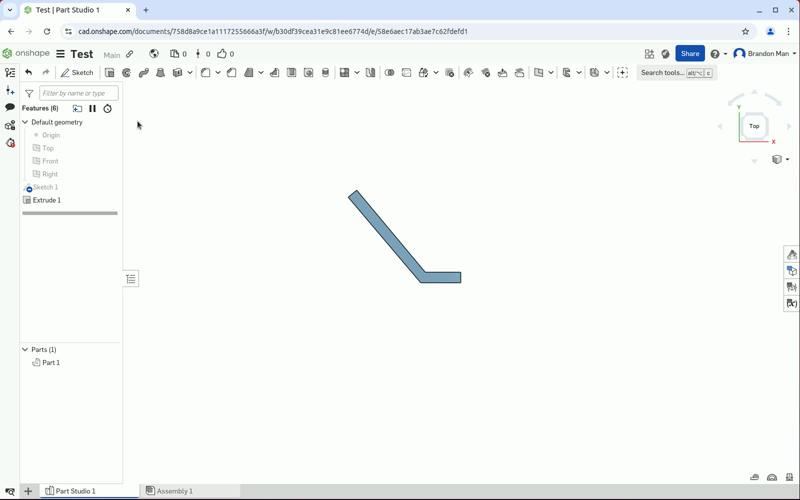
key(shift+h)
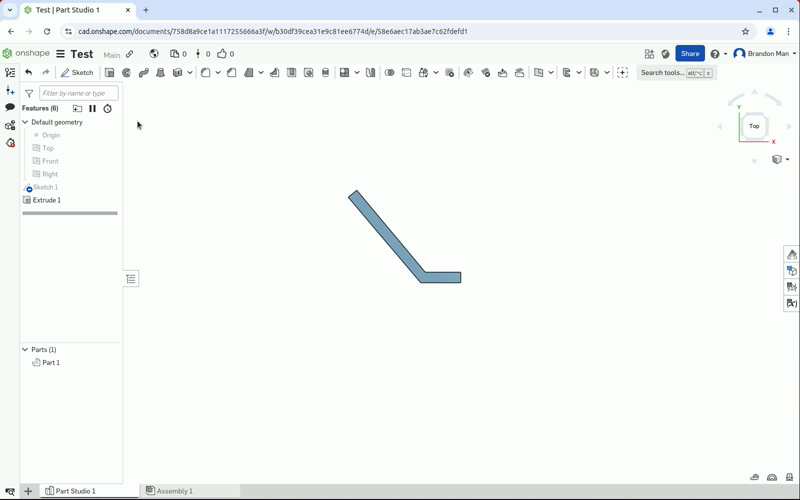
mouse_move(73, 189)
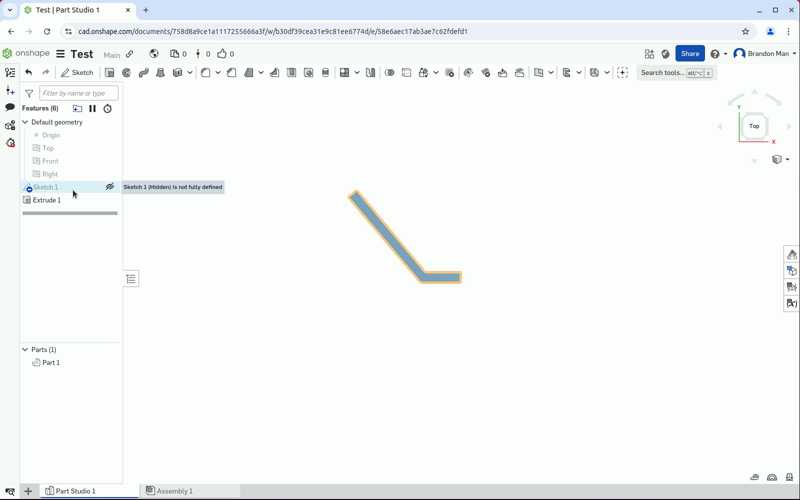
click(73, 189)
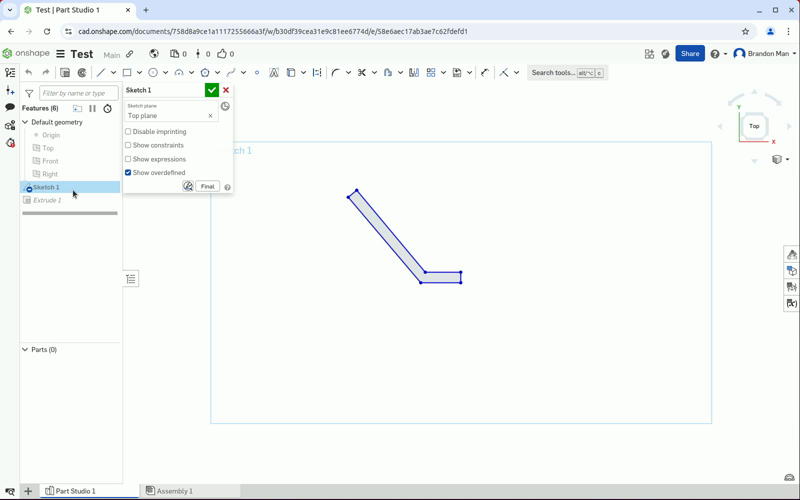
mouse_move(229, 92)
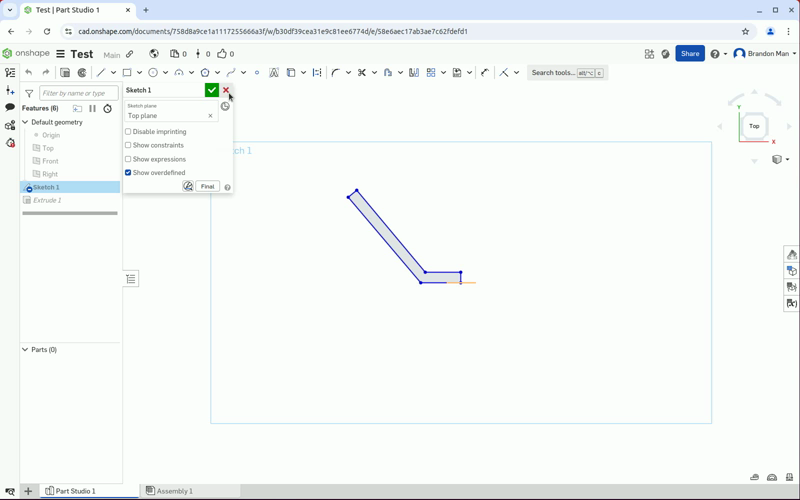
click(229, 92)
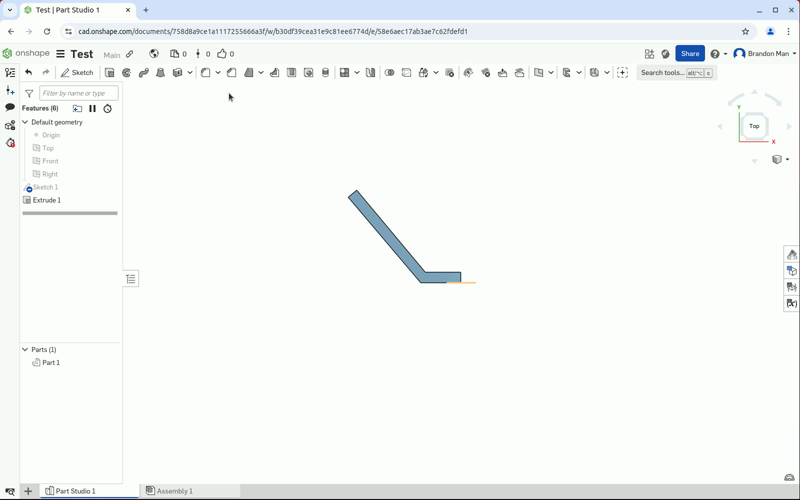
mouse_move(73, 352)
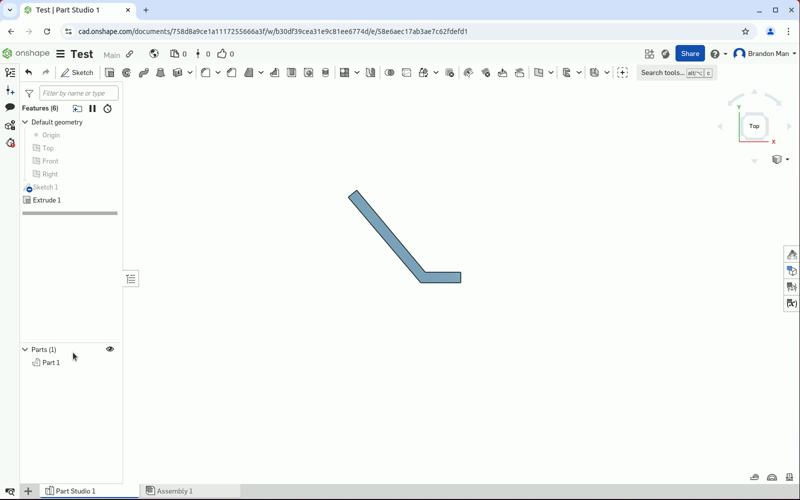
key(y)
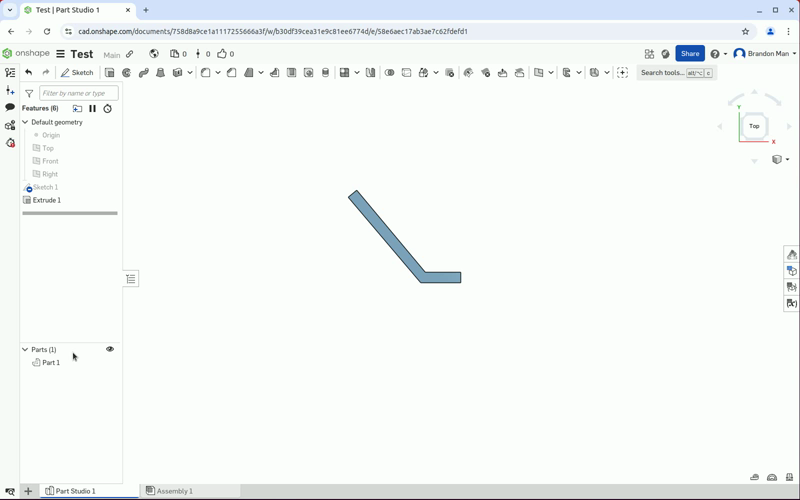
key(shift+p)
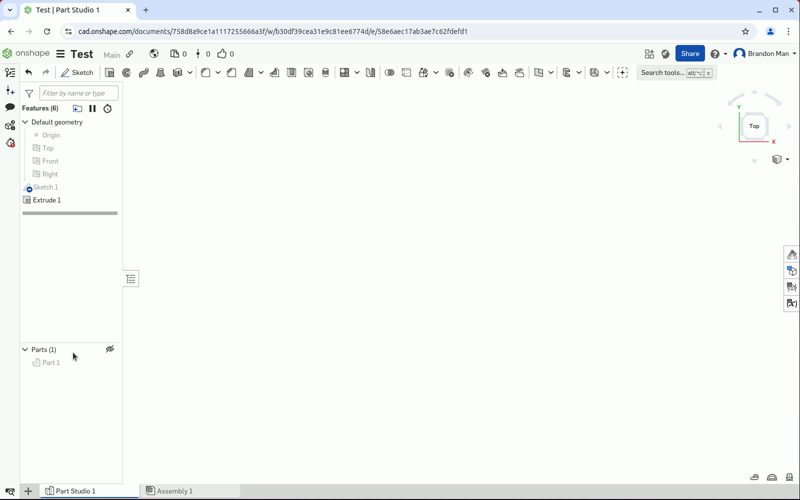
key(space)
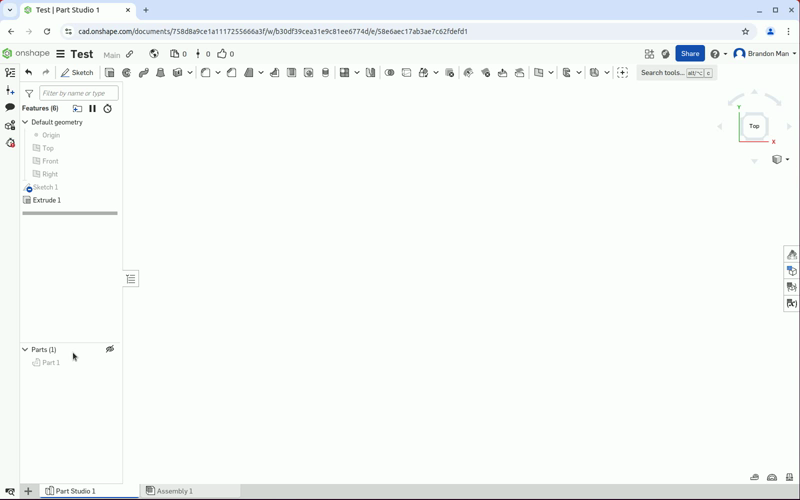
key_down(shift)
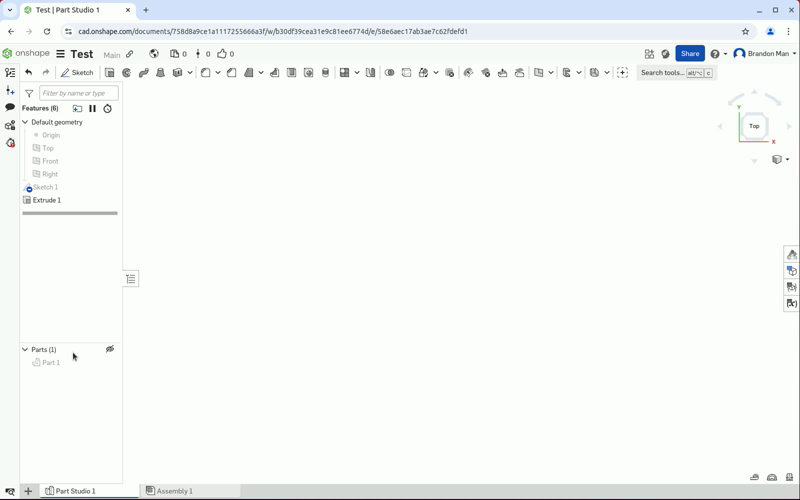
key(up)
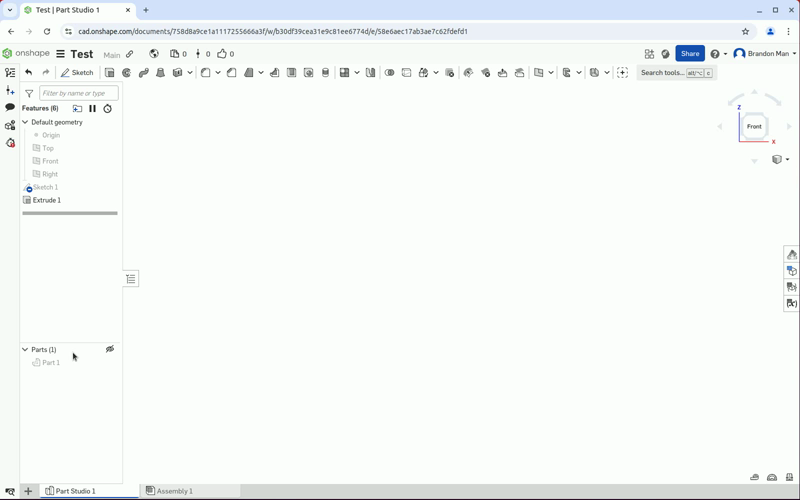
key_up(shift)
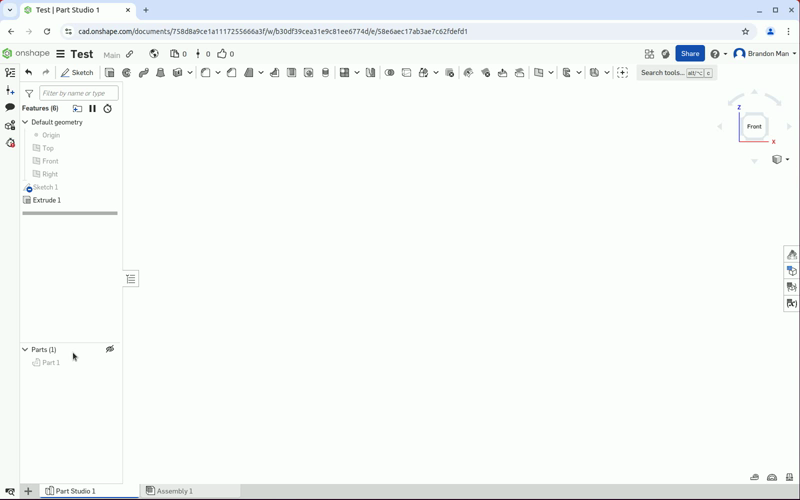
mouse_move(73, 352)
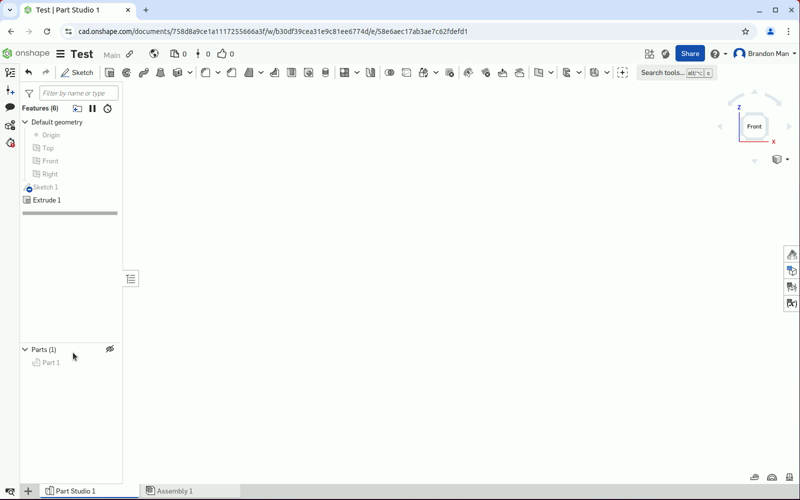
key(shift+y)
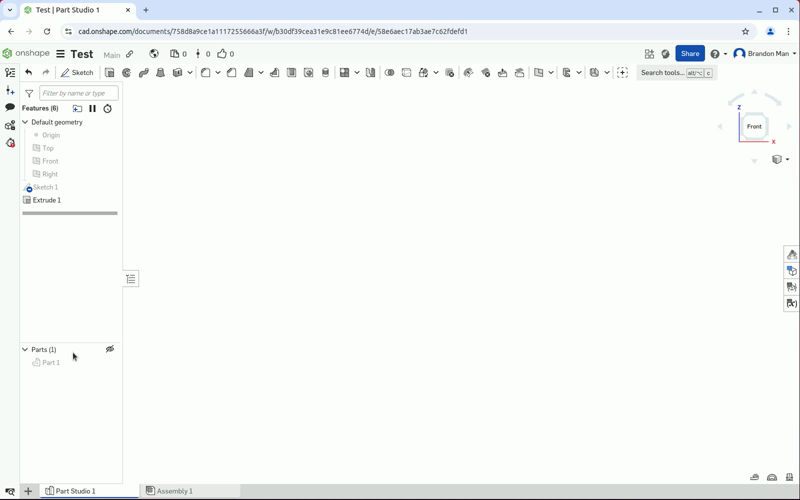
key(shift+s)
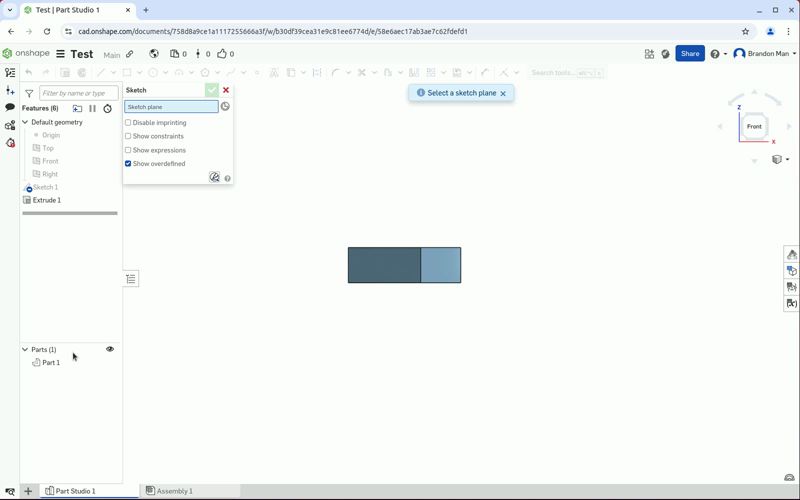
mouse_move(73, 163)
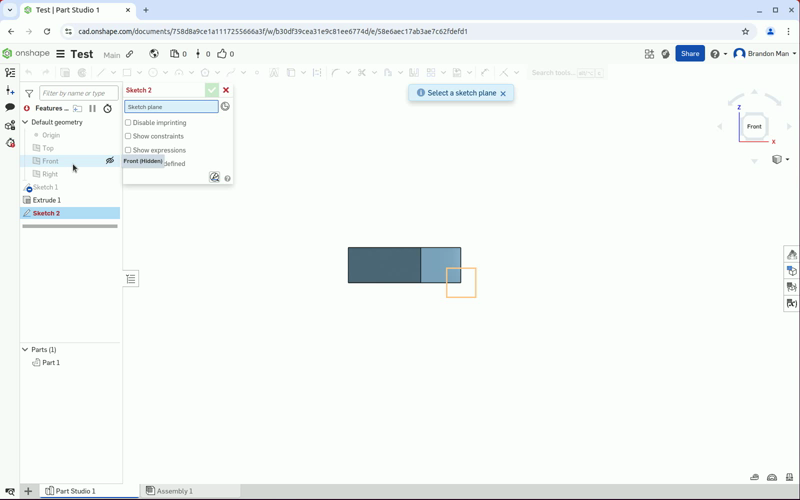
click(73, 163)
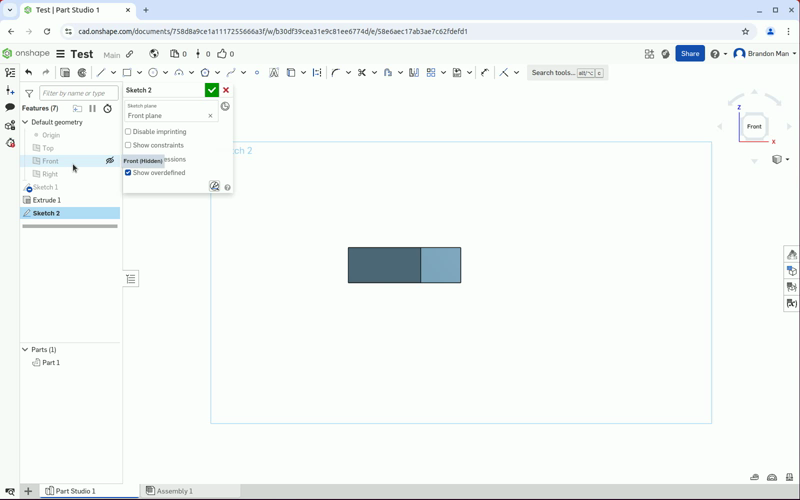
mouse_move(73, 352)
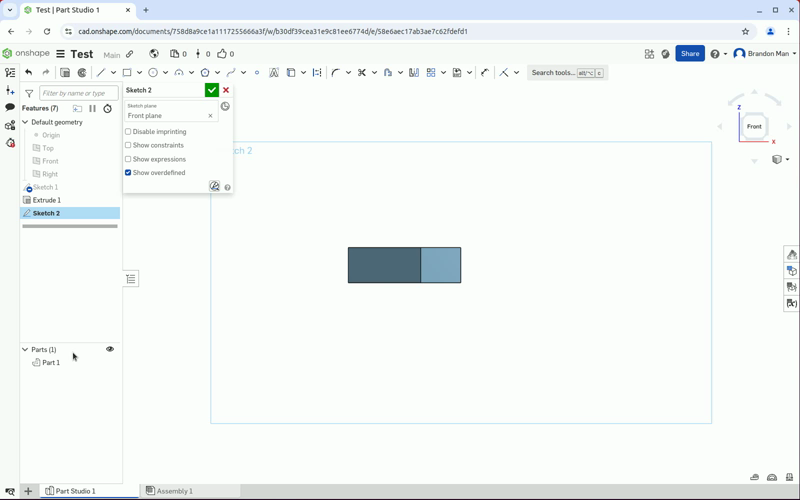
key(y)
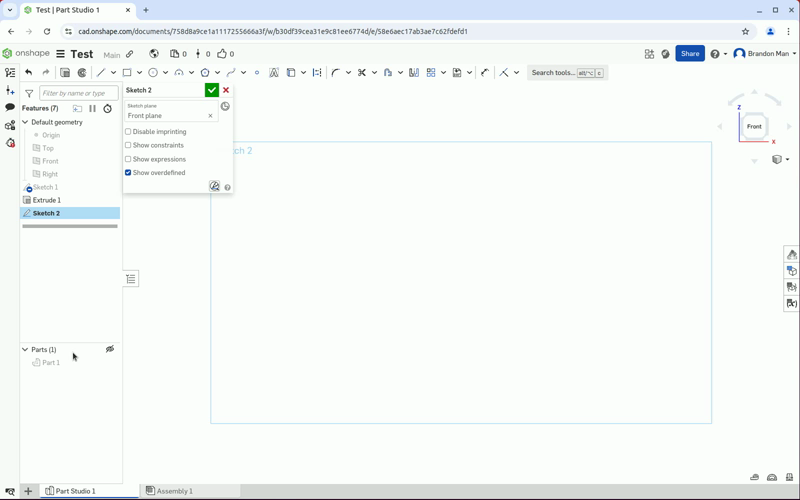
key(c)
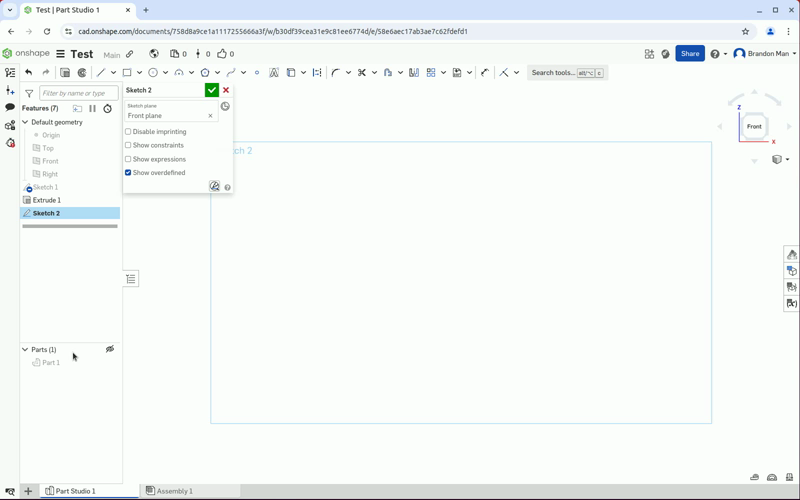
key_down(shift)
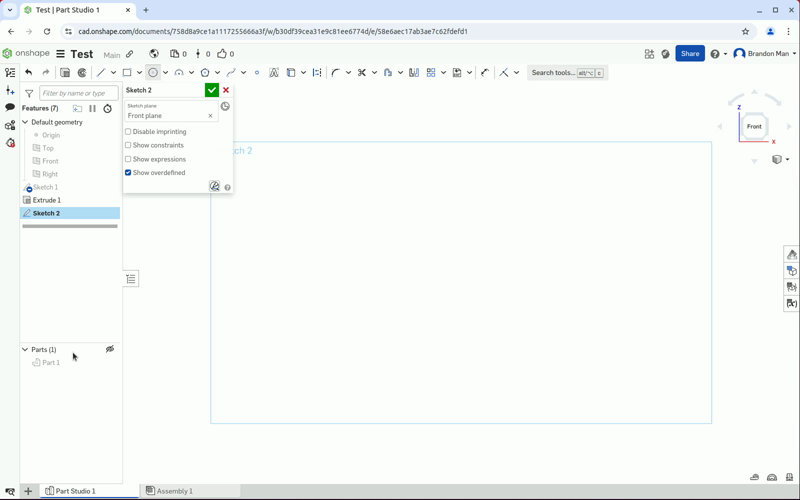
mouse_move(440, 265)
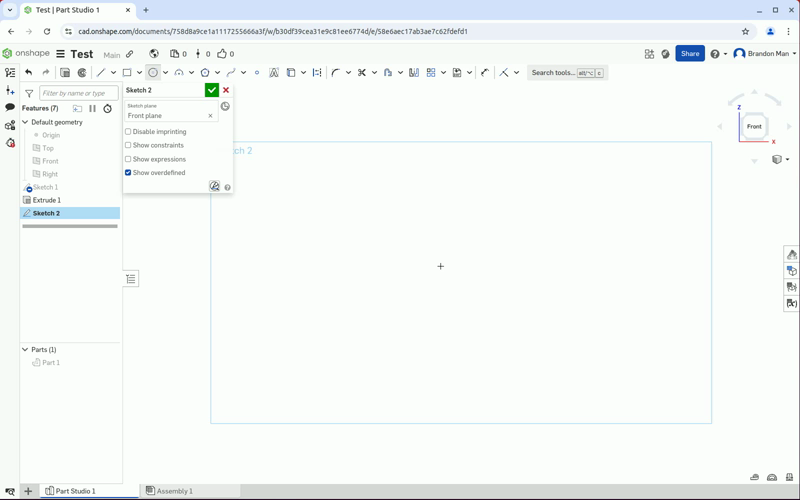
click(440, 265)
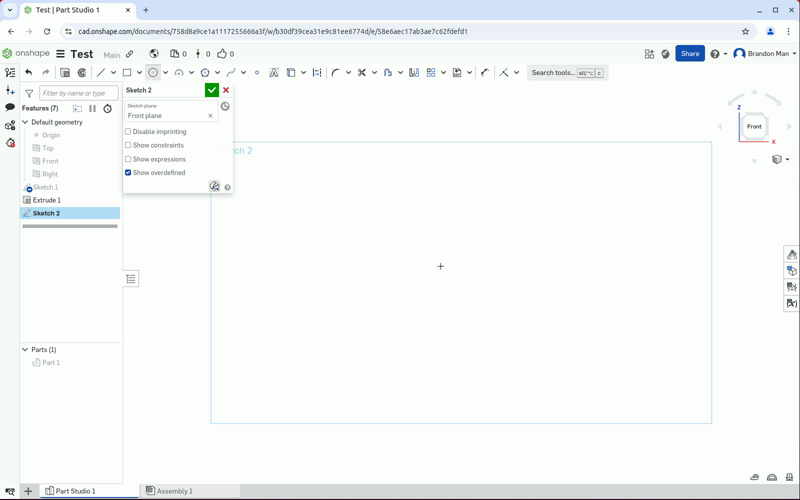
key_up(shift)
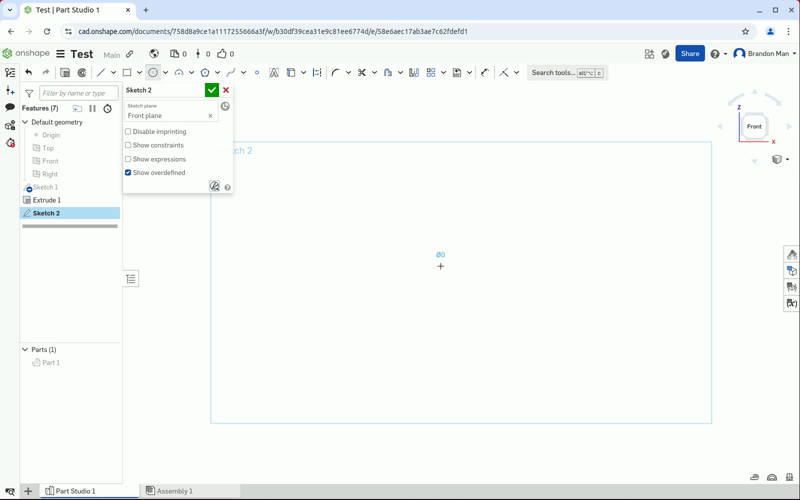
mouse_move(447, 265)
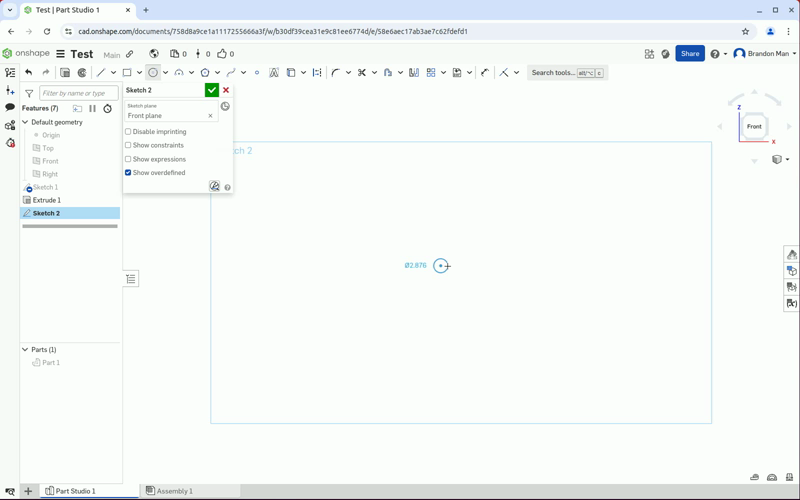
click(447, 265)
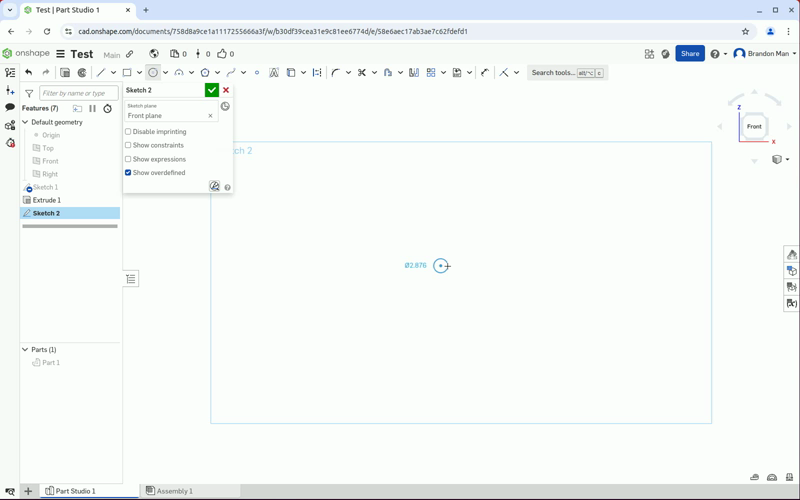
key(esc)
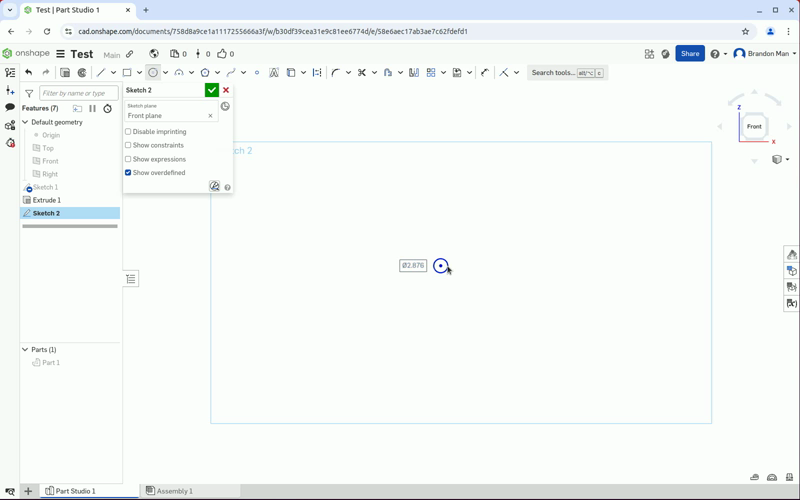
mouse_move(444, 264)
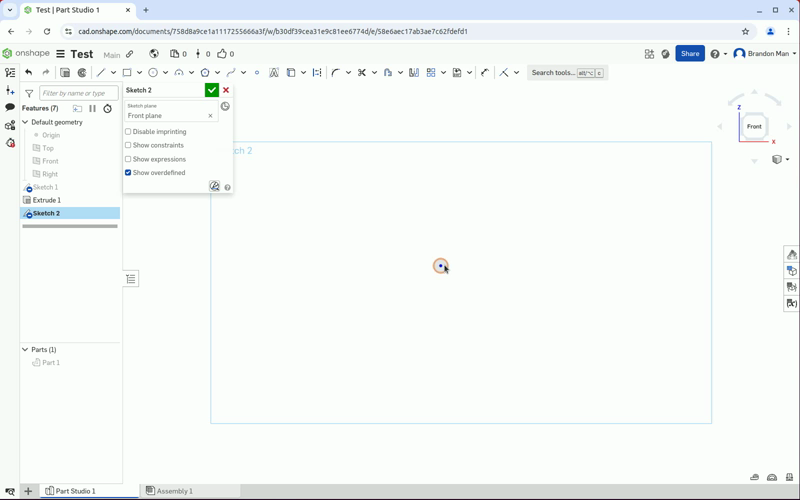
scroll(6)
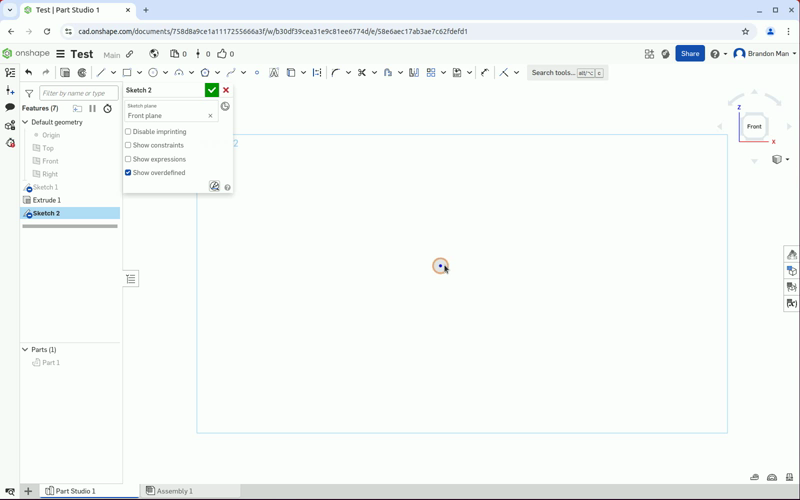
scroll(6)
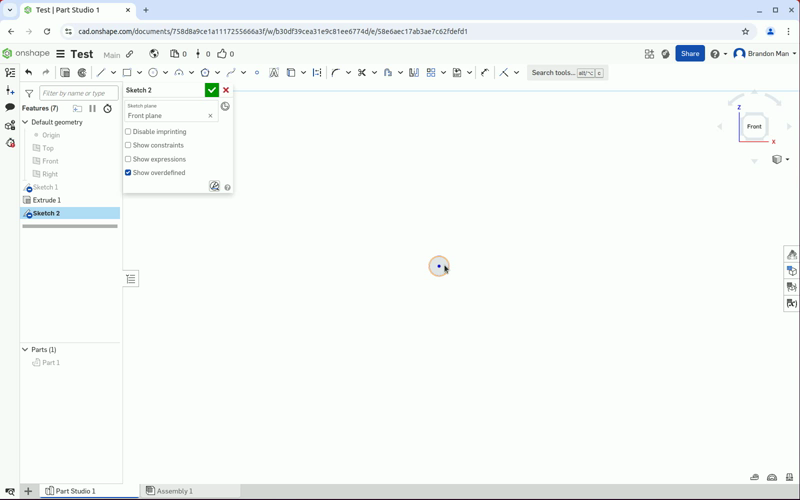
scroll(6)
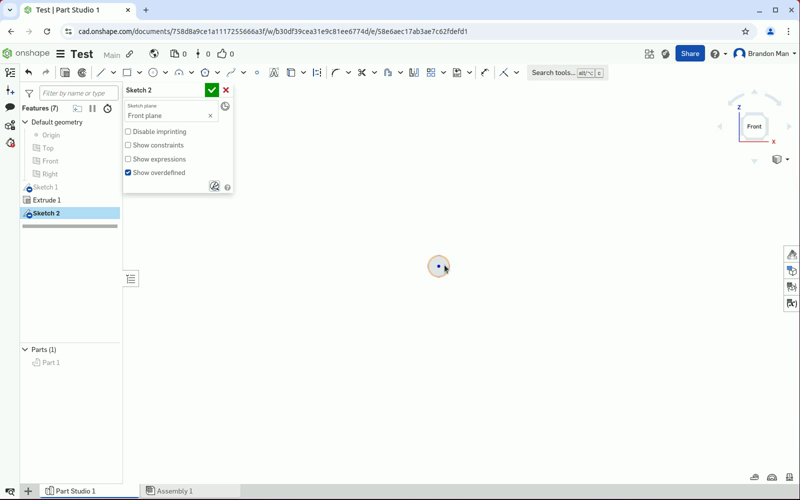
scroll(6)
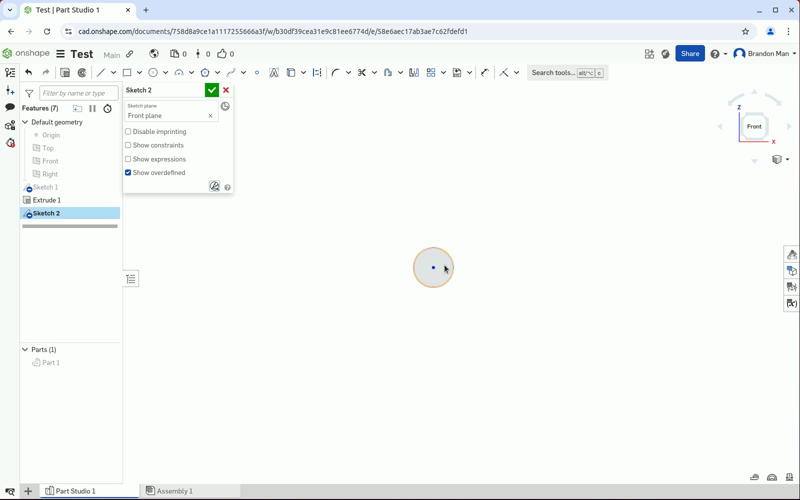
scroll(6)
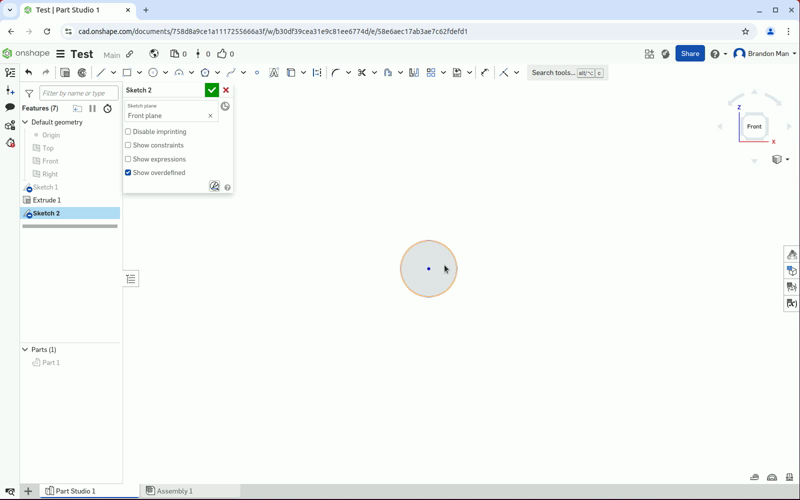
scroll(6)
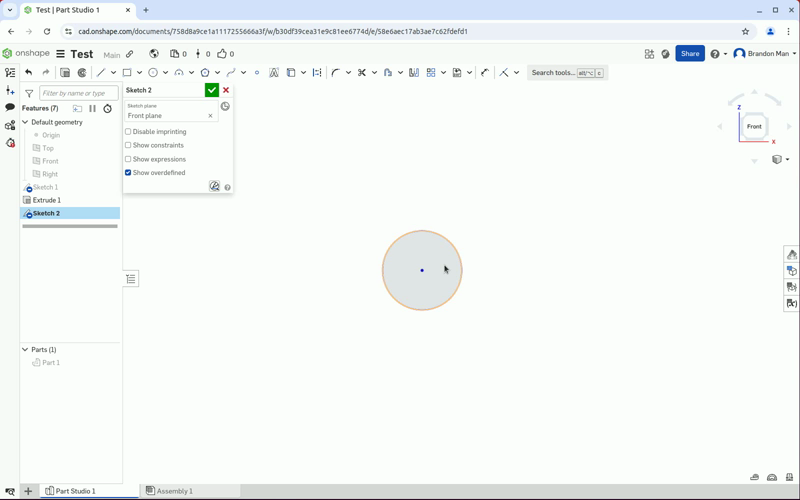
scroll(6)
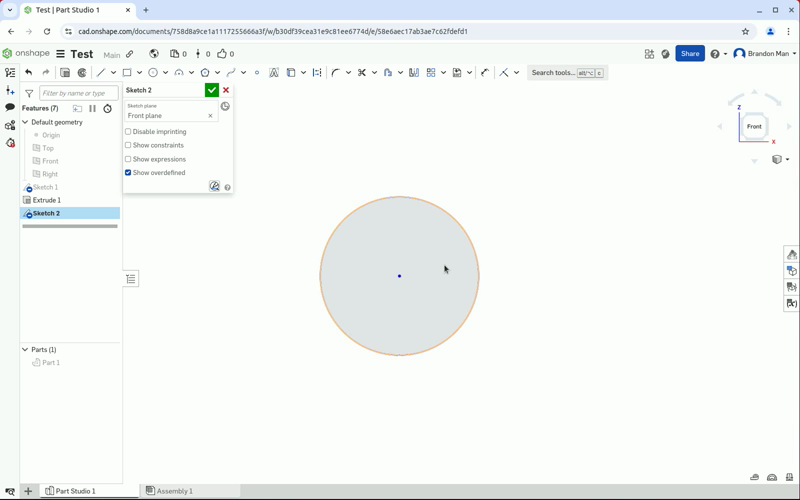
click(444, 264)
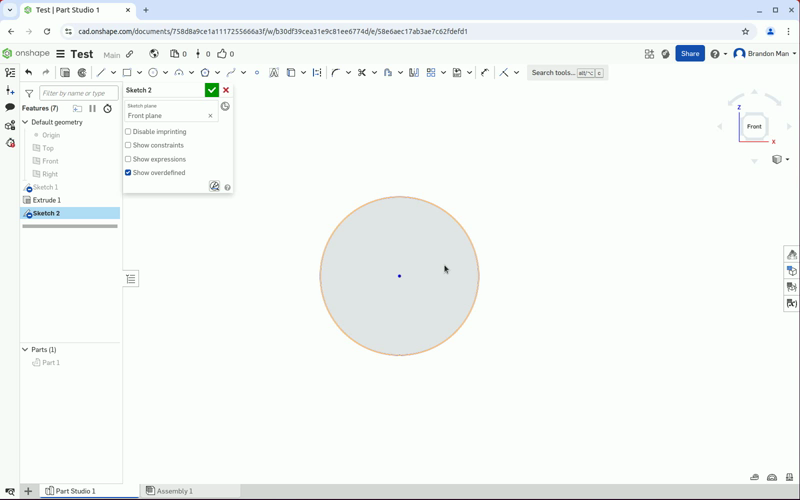
scroll(-6)
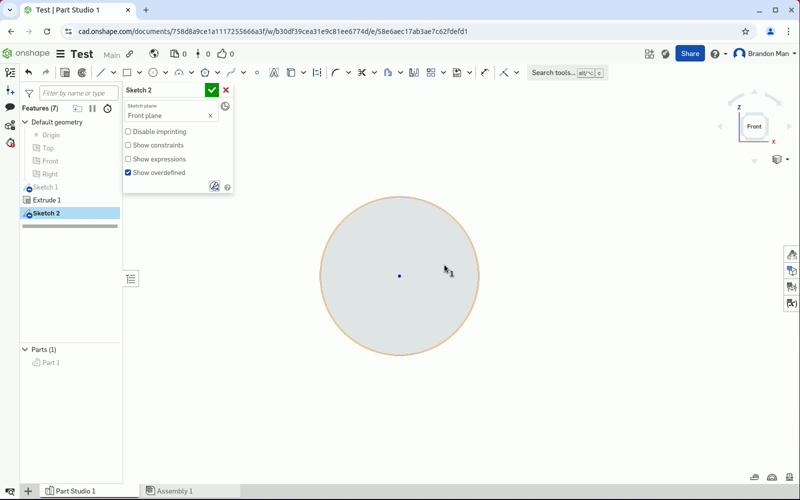
scroll(-6)
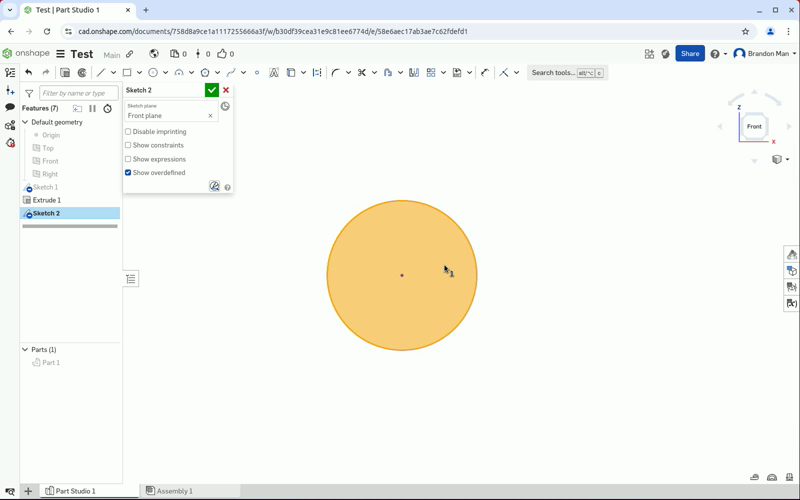
scroll(-6)
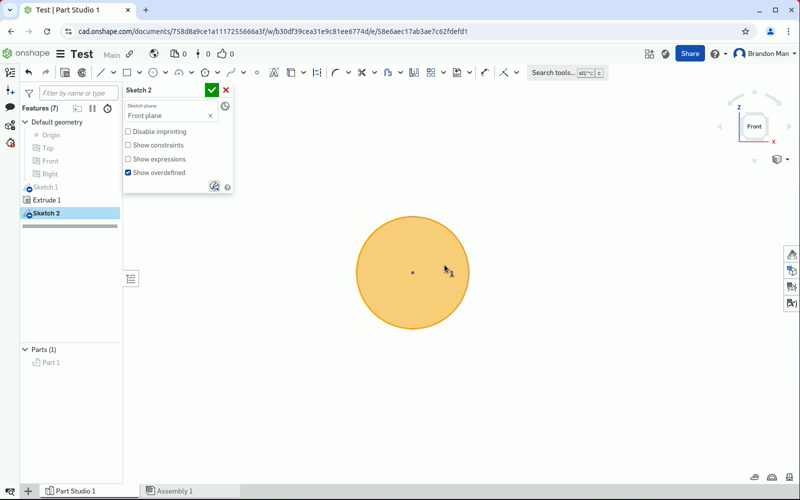
scroll(-6)
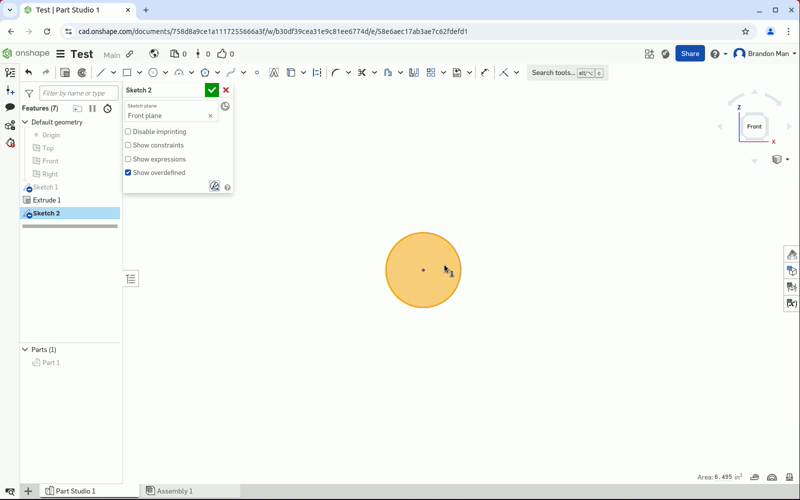
scroll(-6)
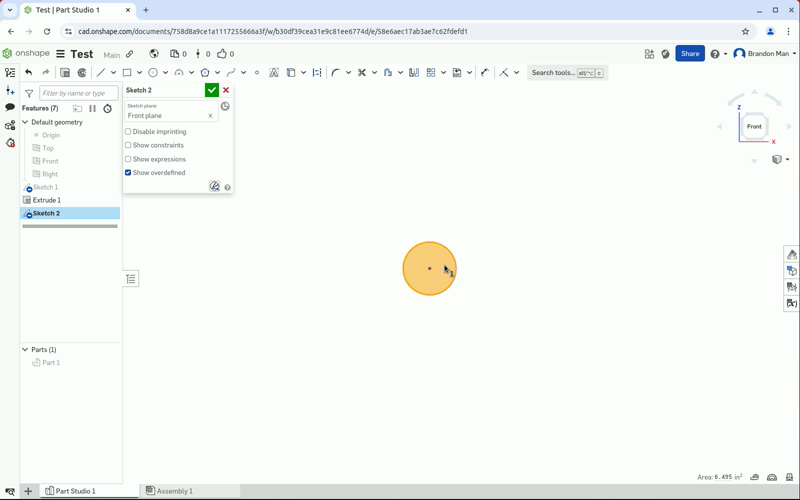
scroll(-6)
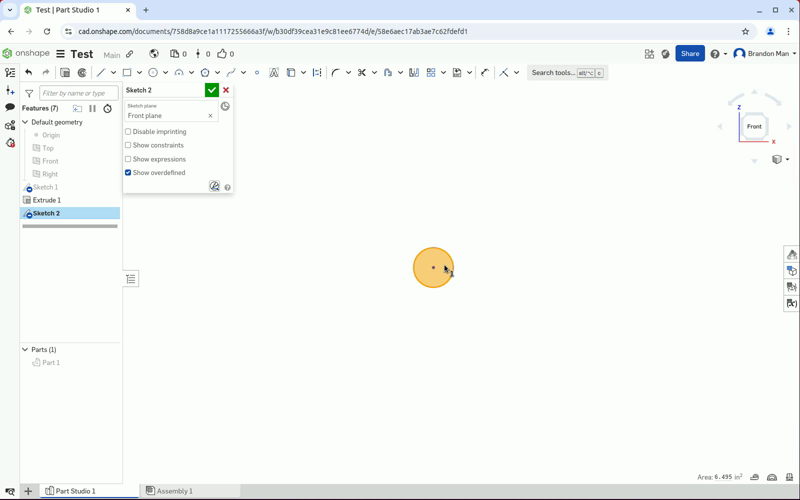
scroll(-6)
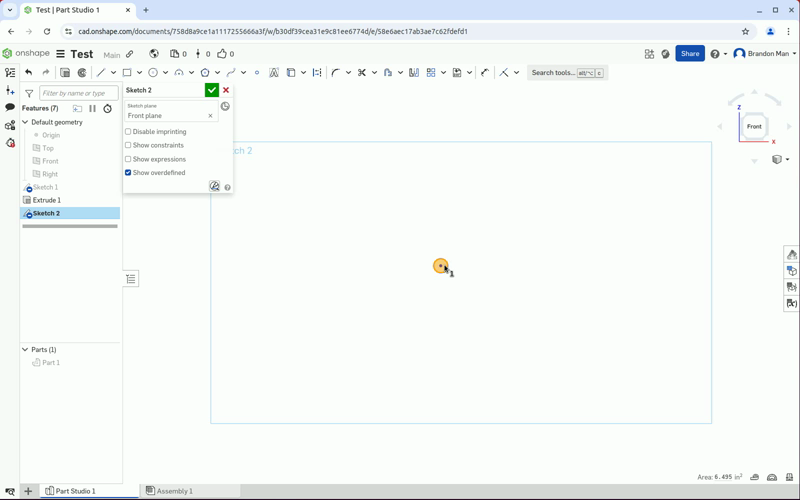
mouse_move(73, 352)
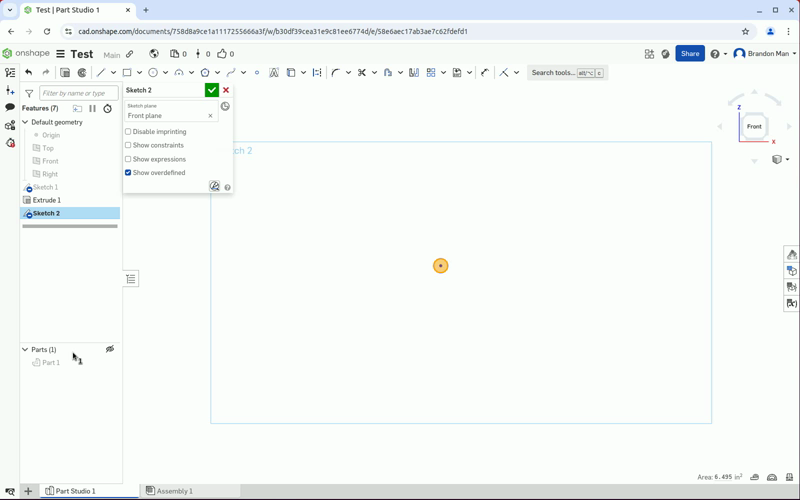
key(shift+y)
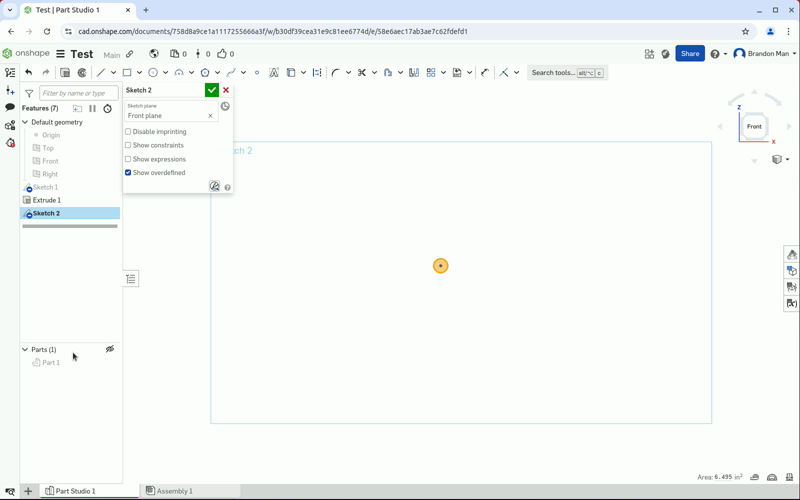
key(shift+e)
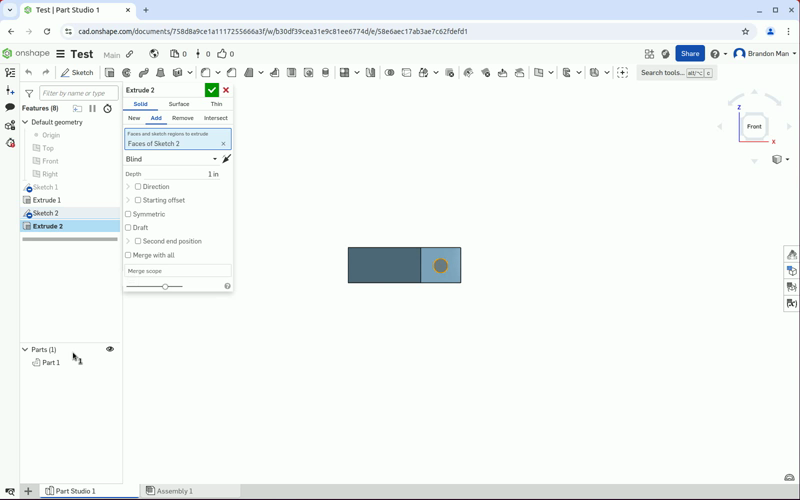
mouse_move(143, 106)
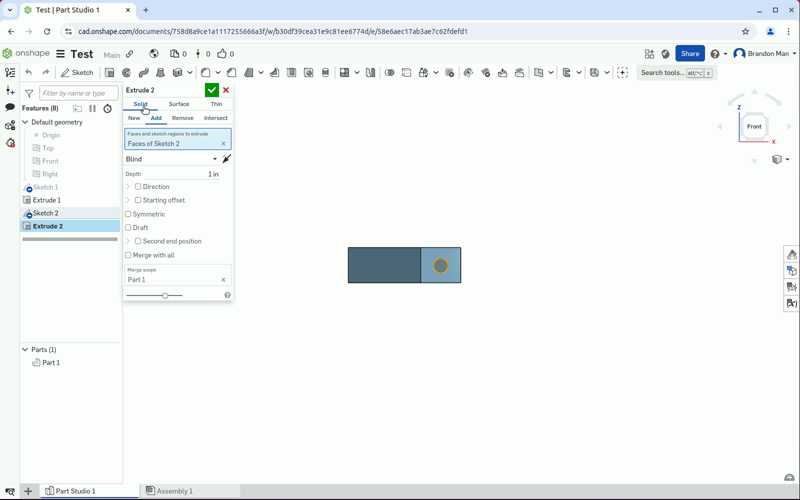
click(143, 106)
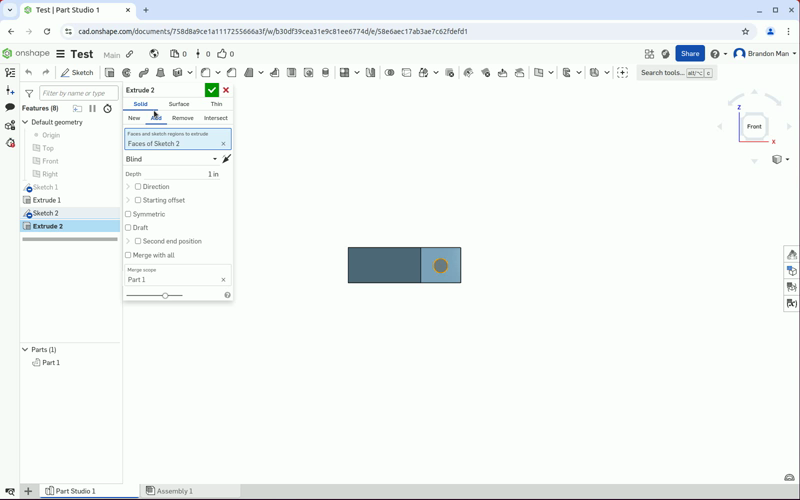
mouse_move(186, 120)
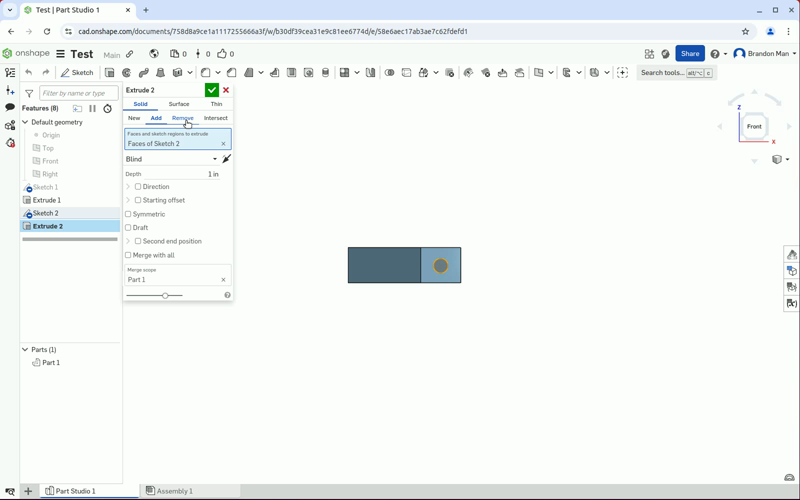
click(186, 120)
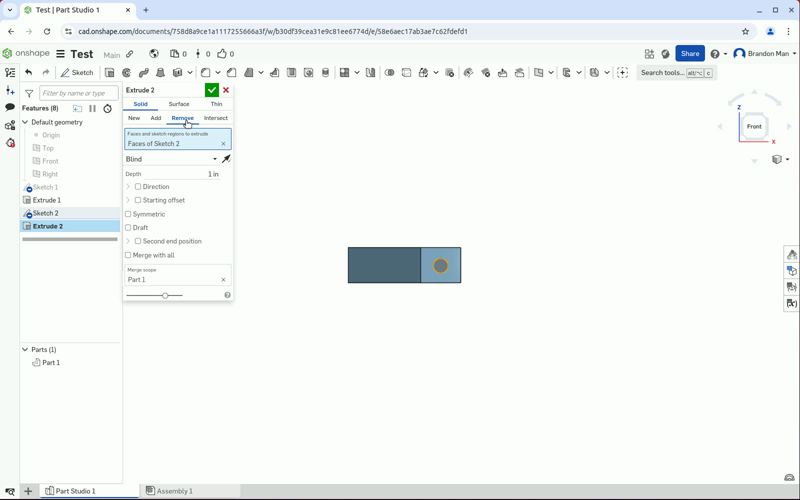
key(tab, 4)
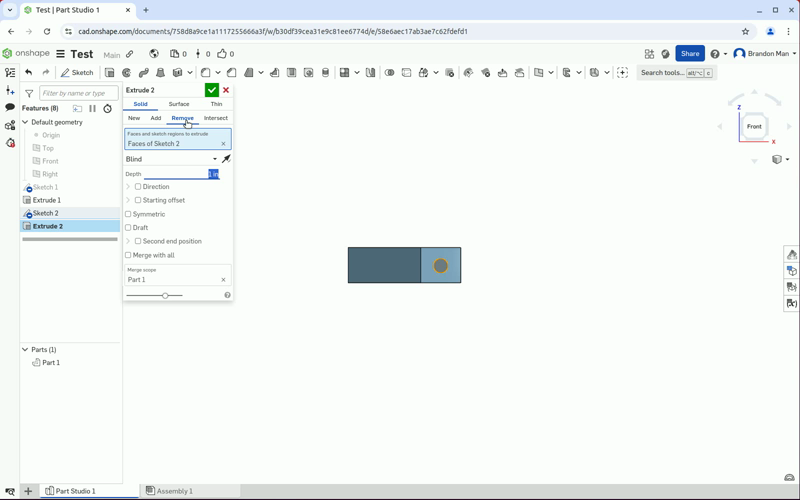
text(2.166)
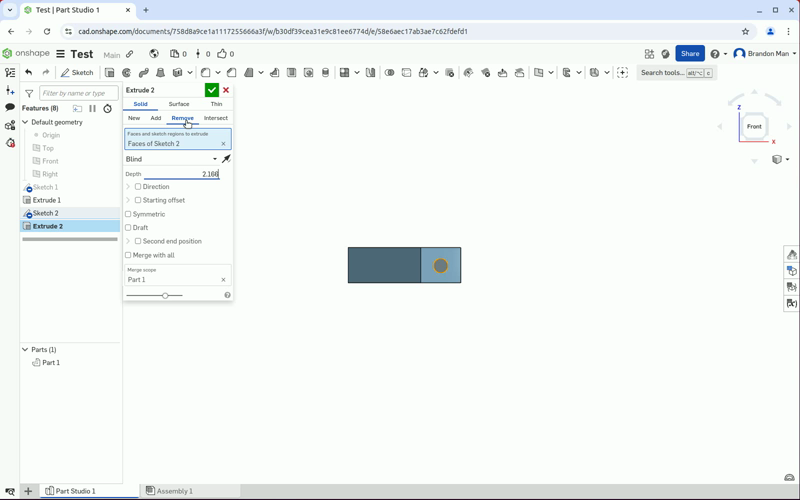
key(tab, 6)
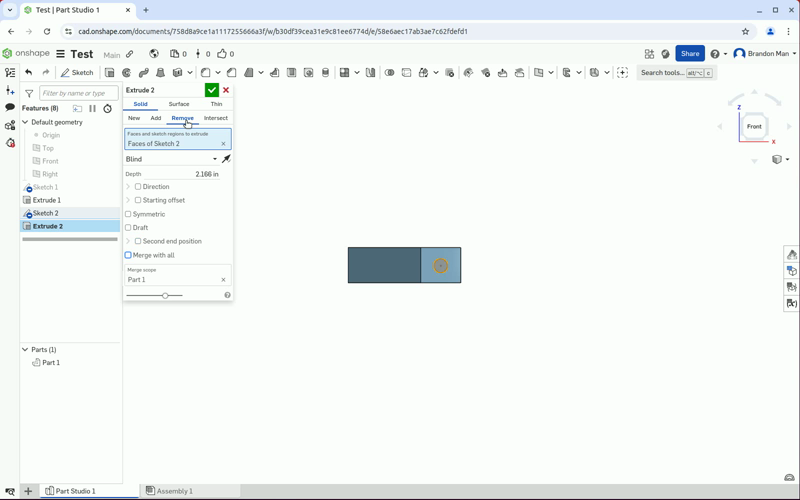
key(space)
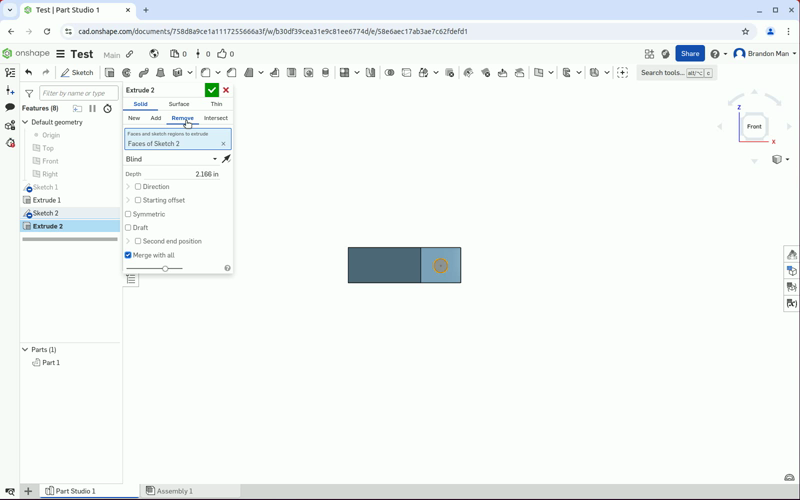
key(enter)
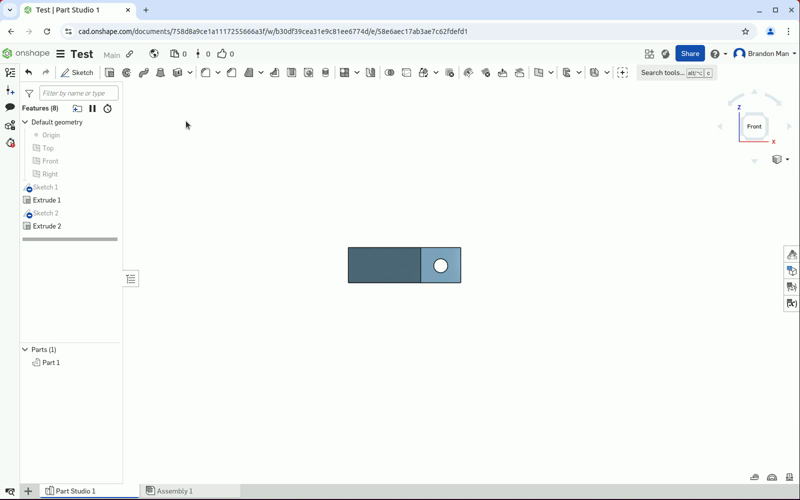
key(shift+h)
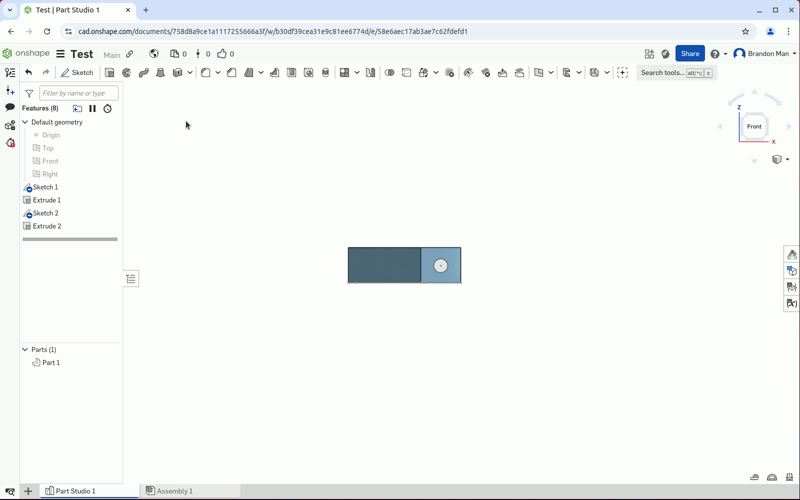
key(shift+h)
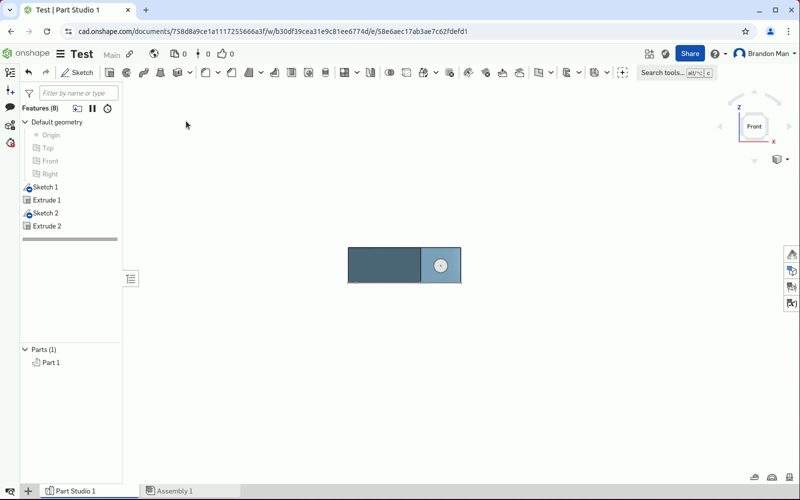
key(shift+7)
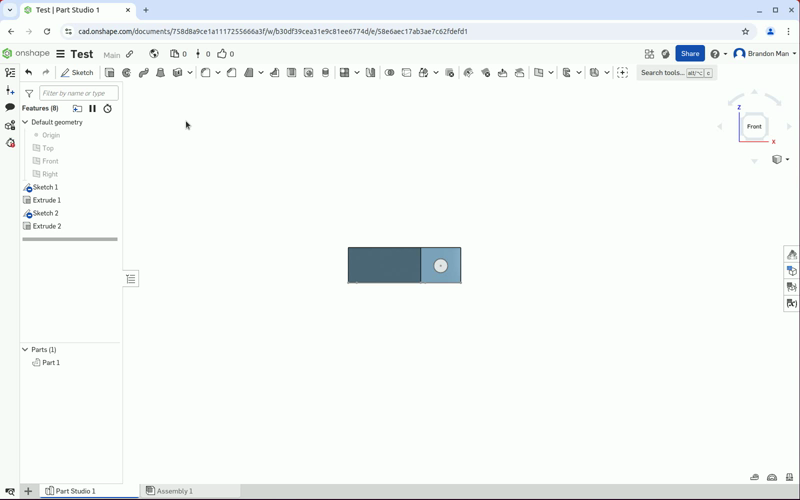
key(left, 2)
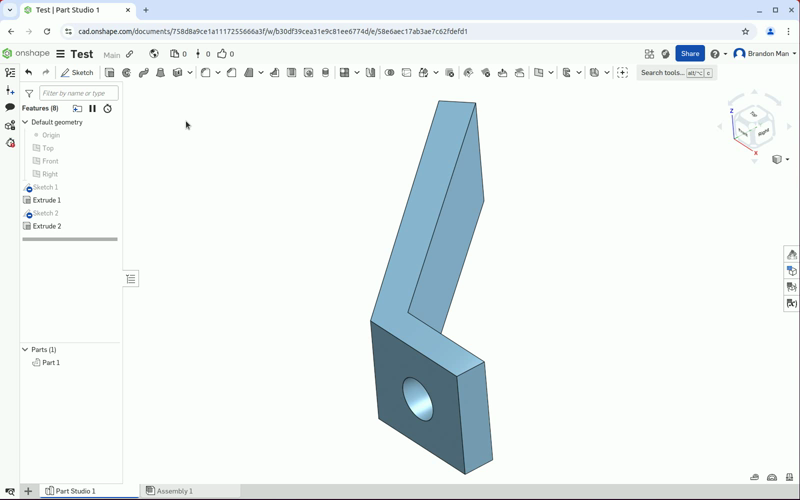
key(down, 2)
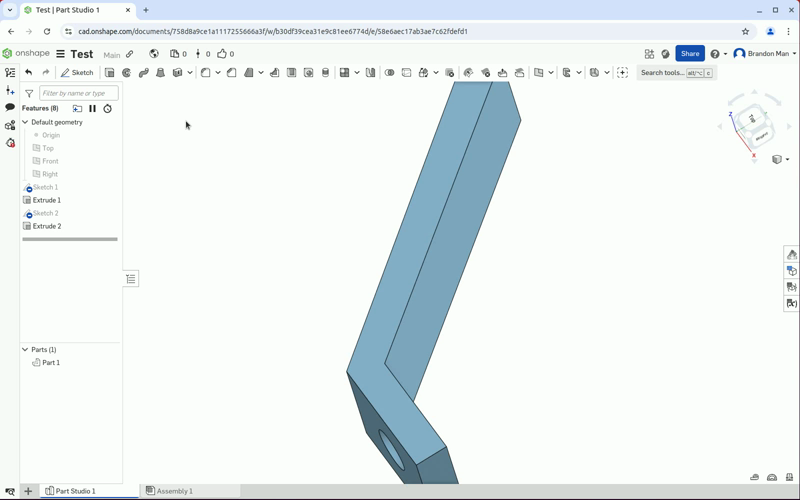
key(up, 2)
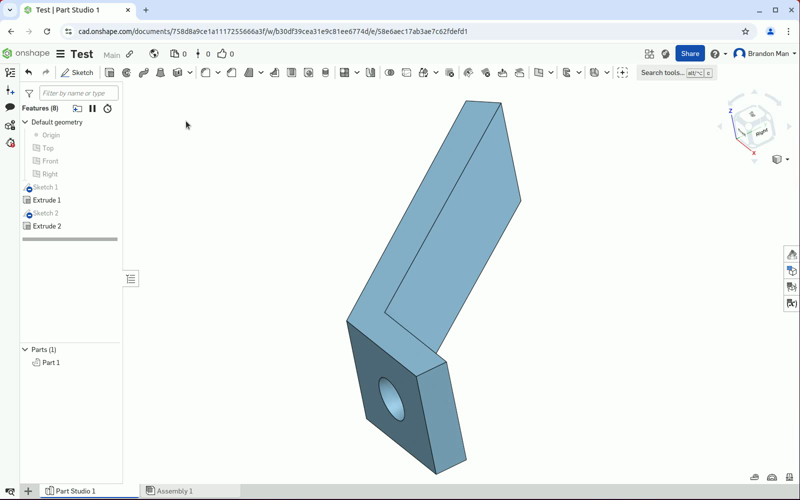
key(right, 2)
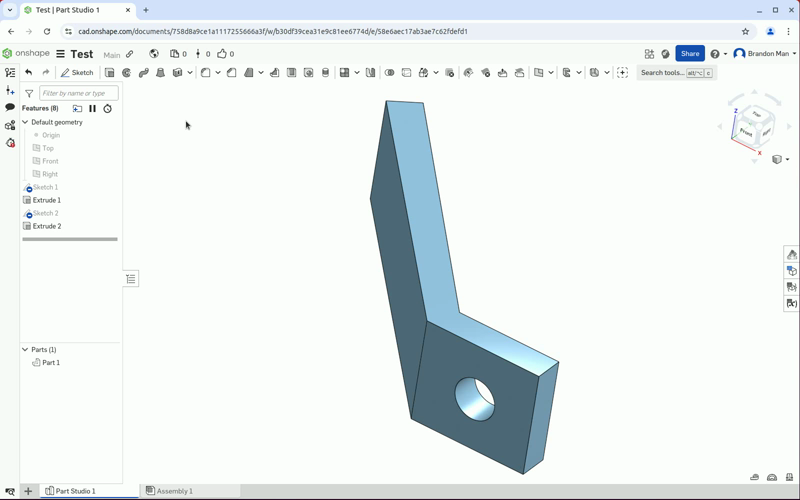
mouse_move(73, 189)
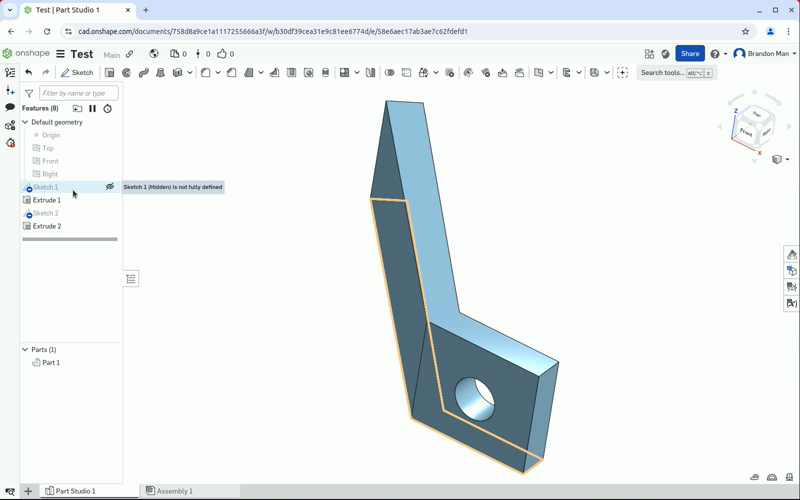
click(73, 189)